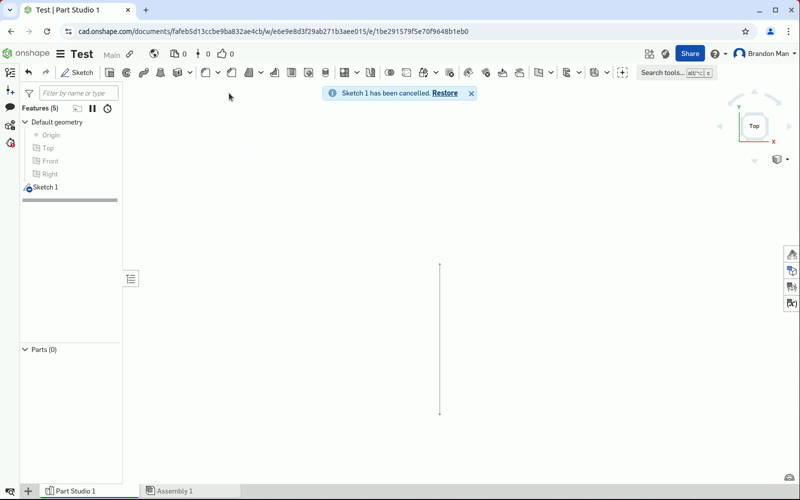
key(shift+h)
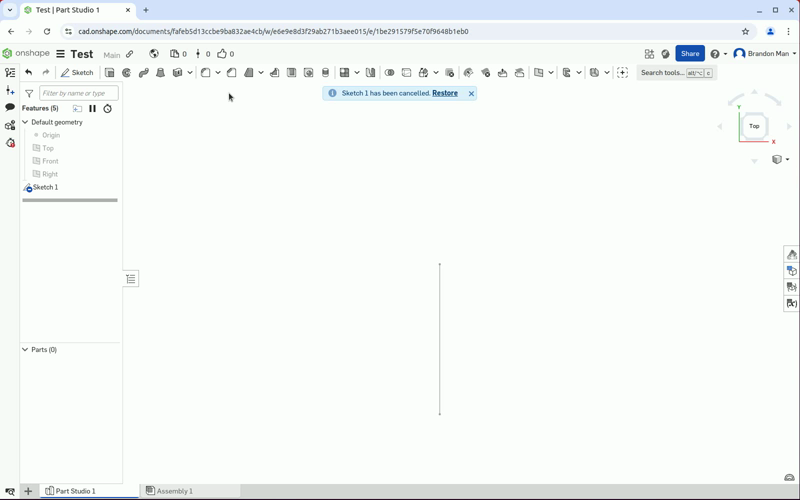
key(shift+s)
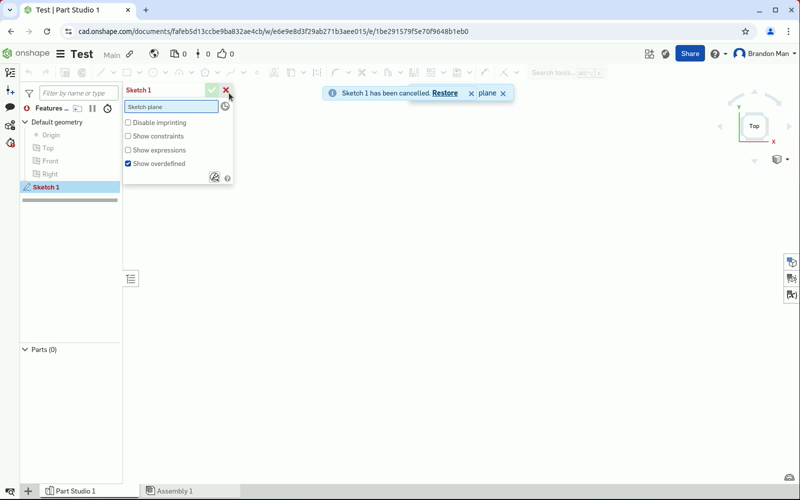
mouse_move(73, 150)
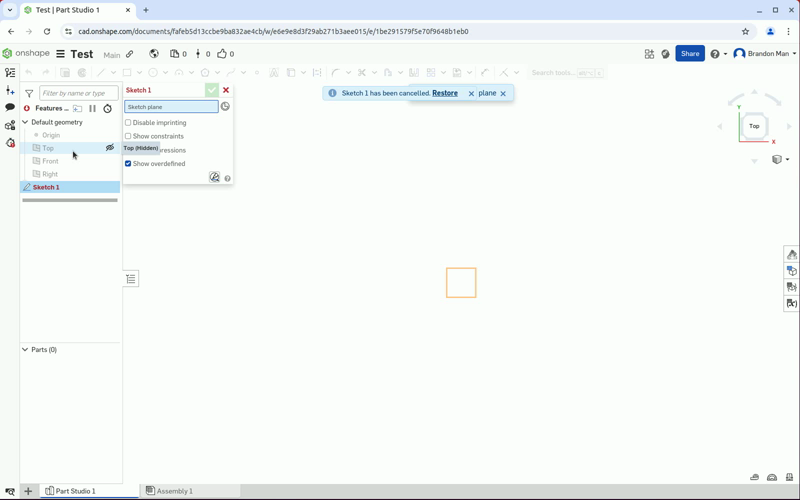
click(73, 150)
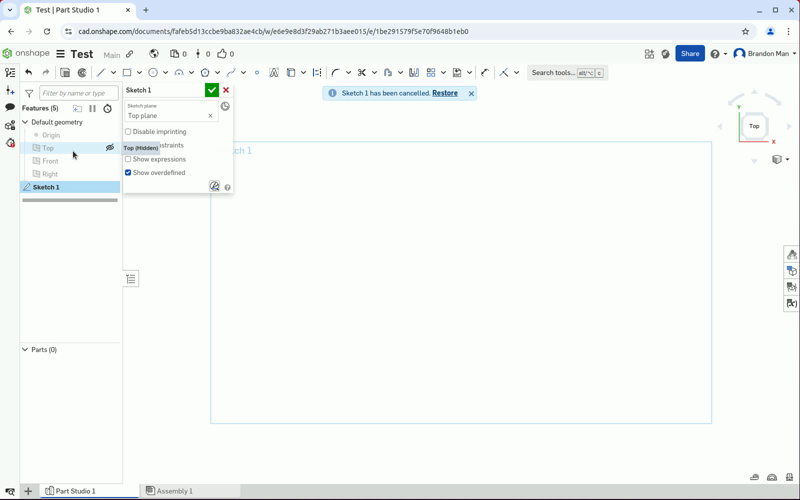
mouse_move(73, 352)
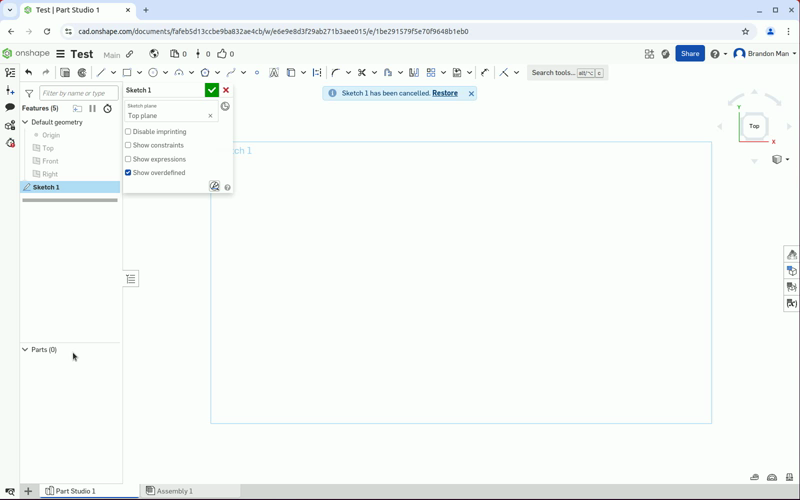
key(y)
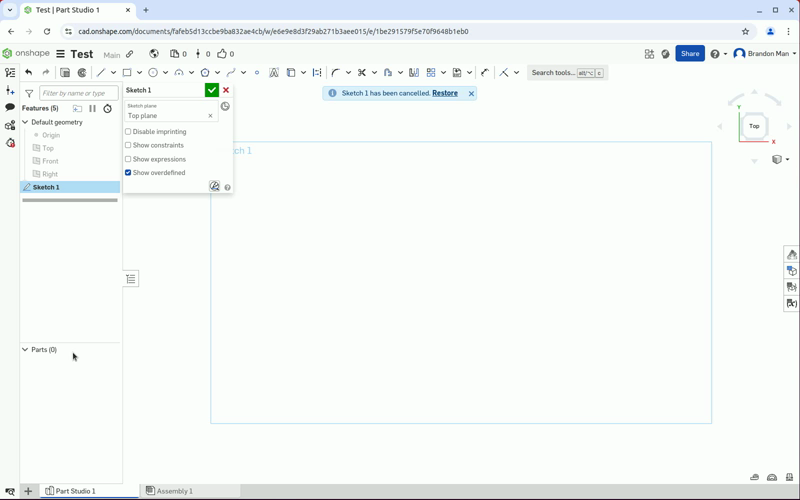
key(c)
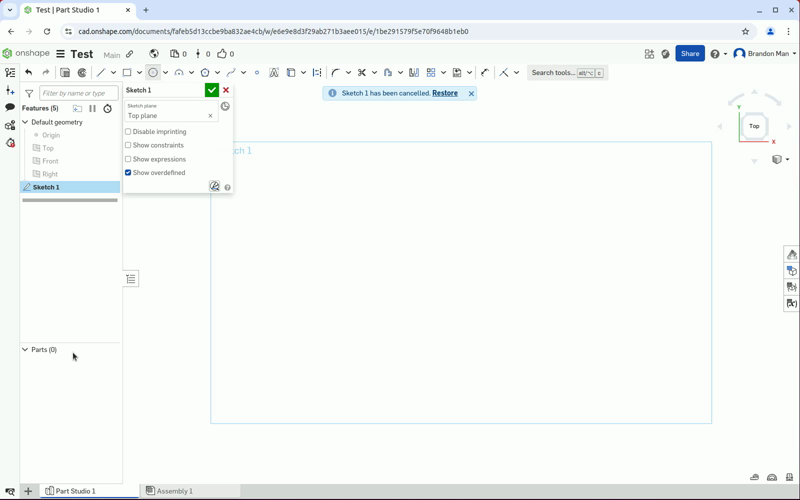
key_down(shift)
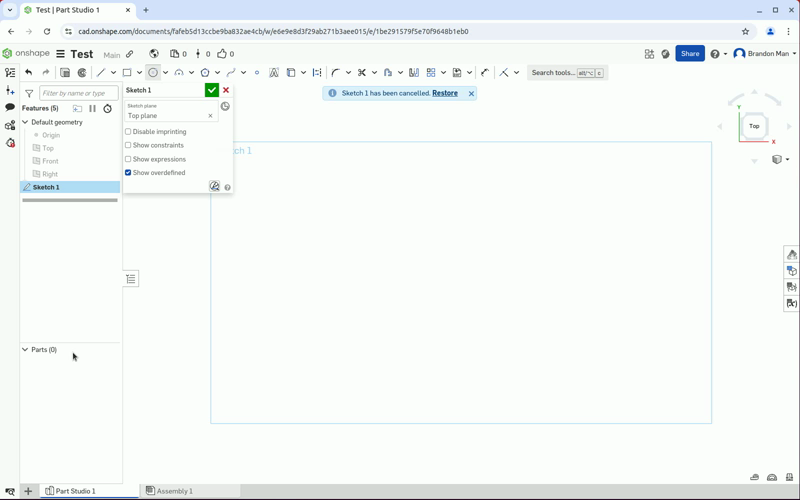
mouse_move(460, 282)
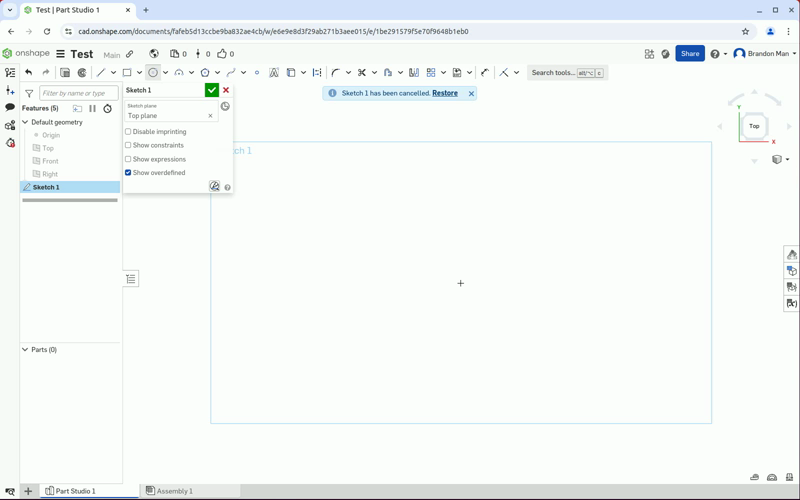
click(460, 282)
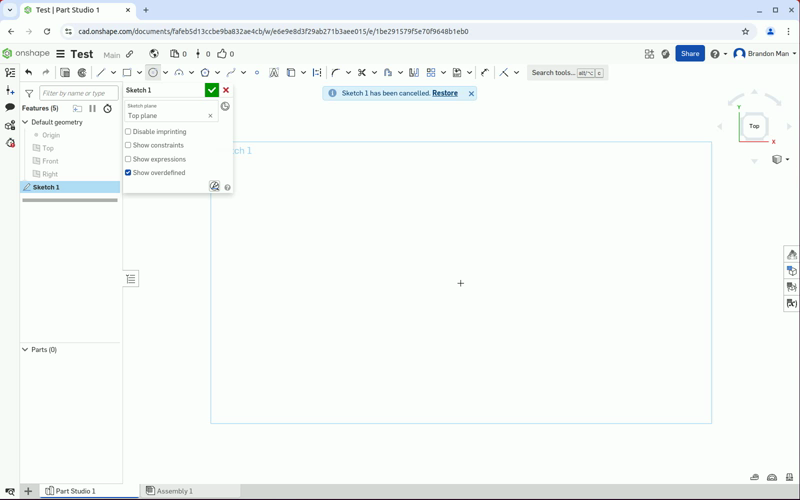
key_up(shift)
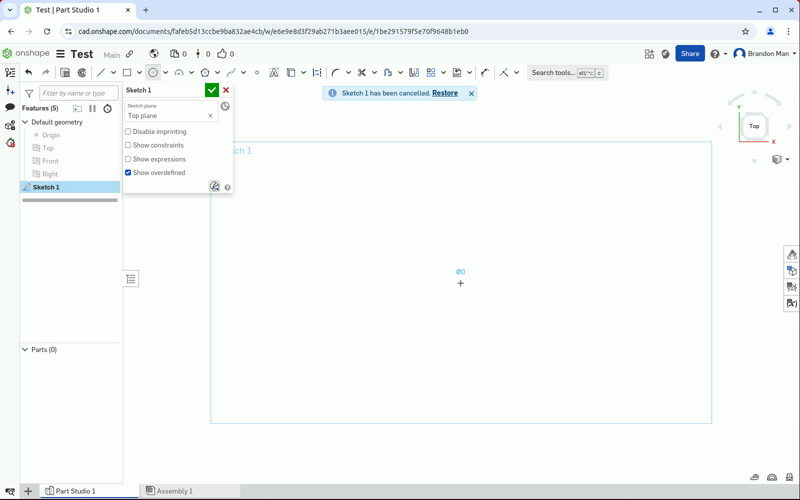
mouse_move(500, 282)
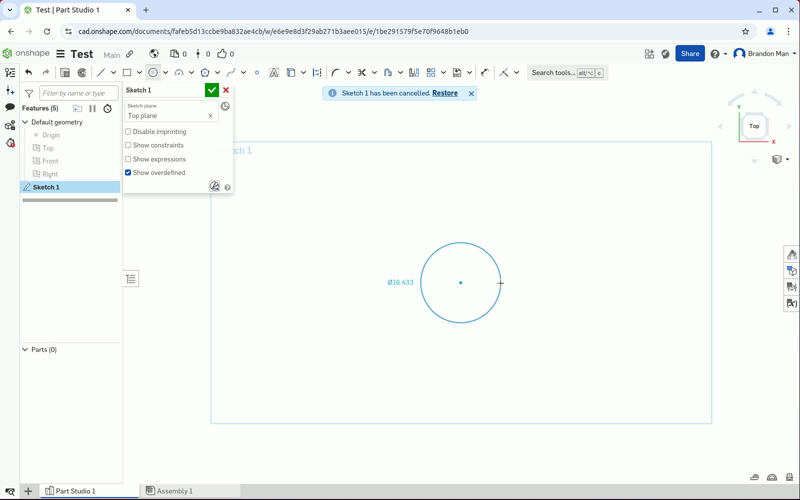
click(500, 282)
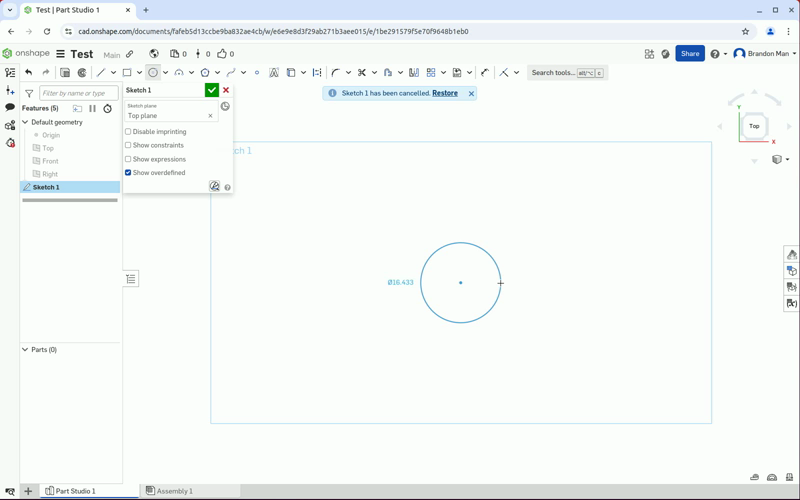
key(esc)
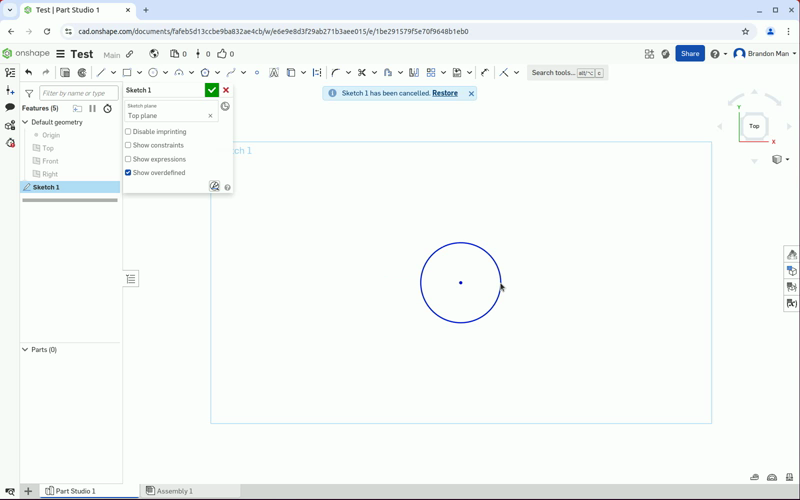
mouse_move(446, 257)
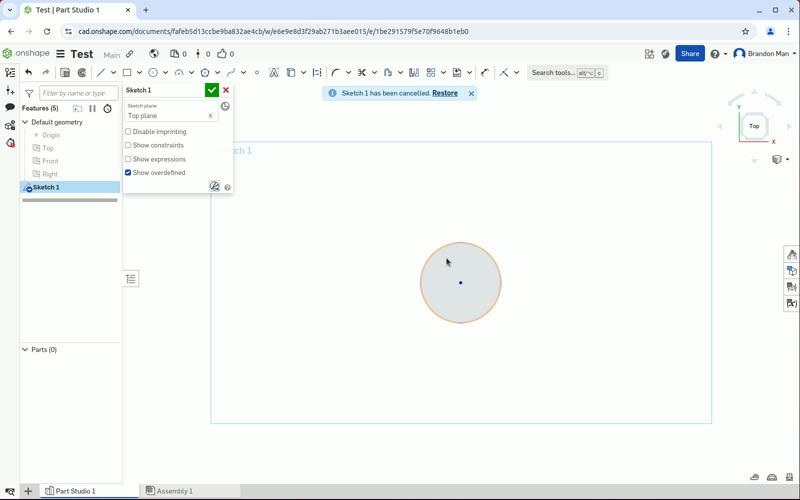
click(446, 257)
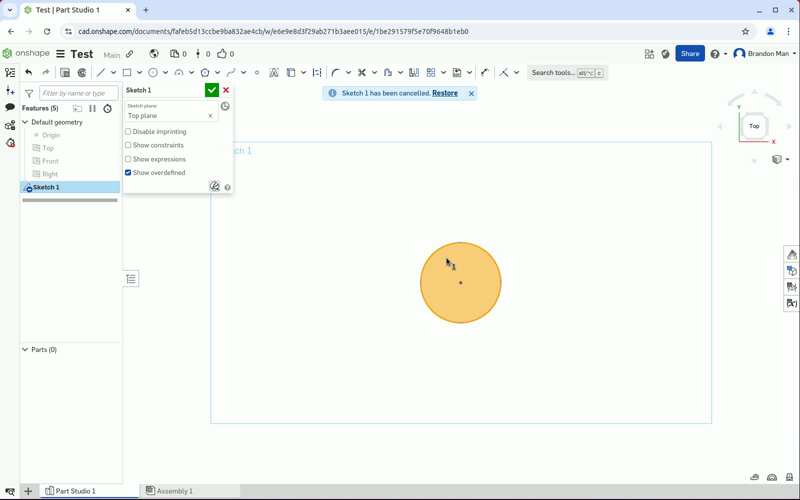
mouse_move(73, 352)
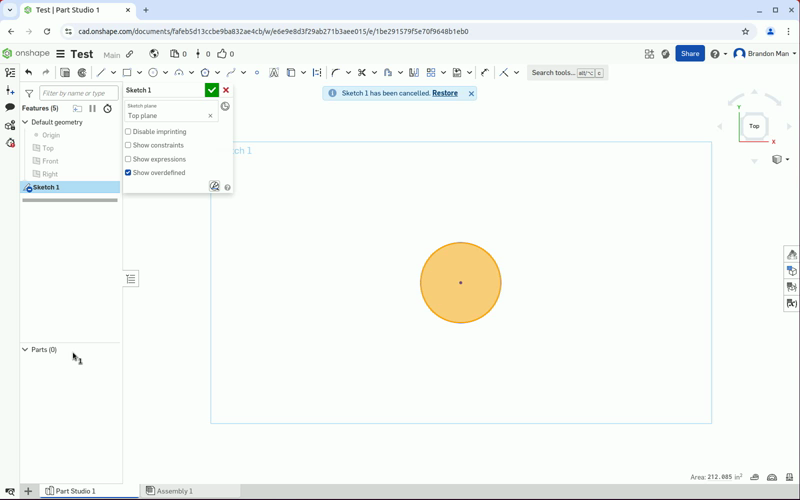
key(shift+y)
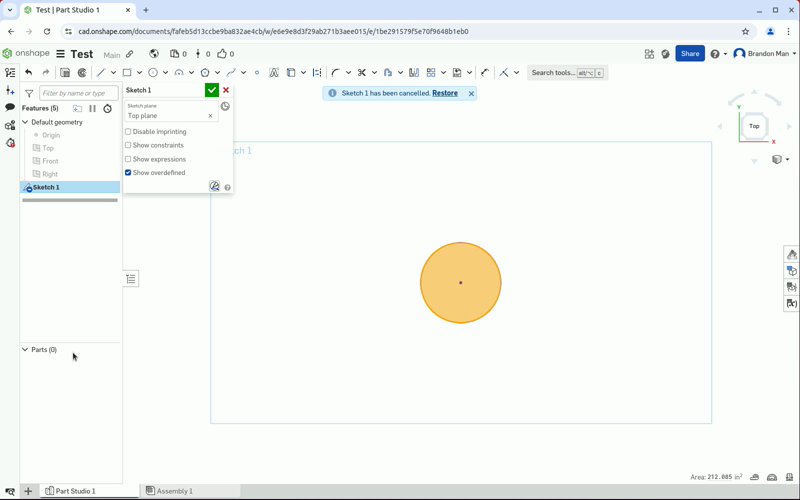
key(shift+e)
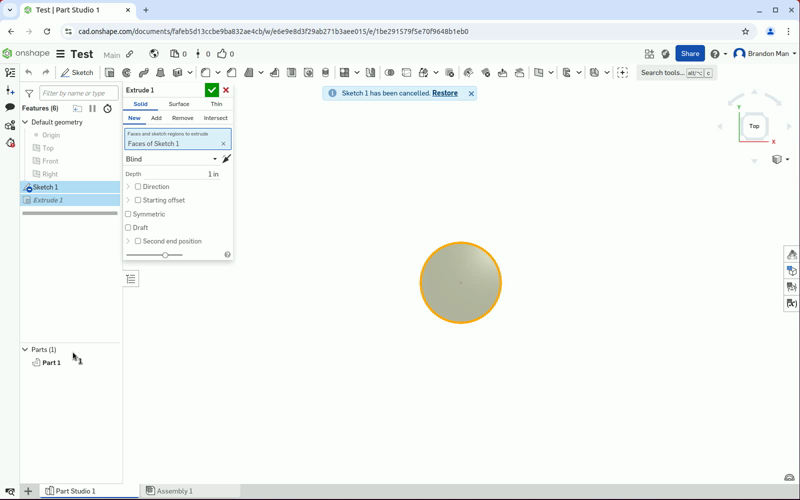
mouse_move(143, 106)
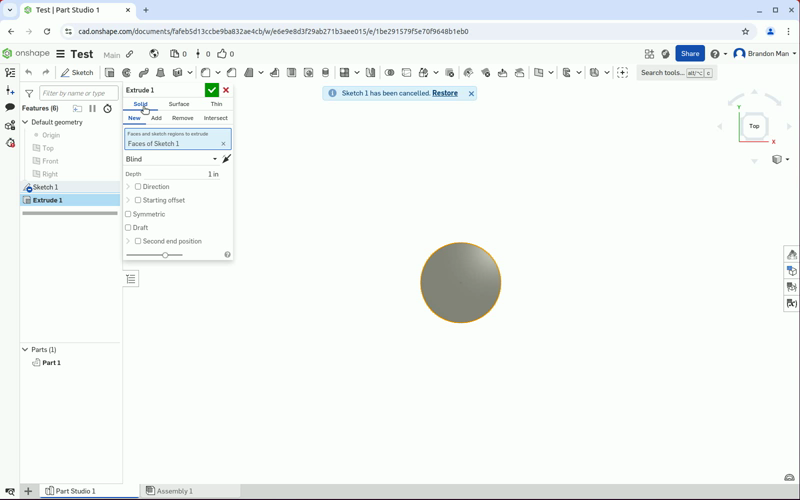
click(143, 106)
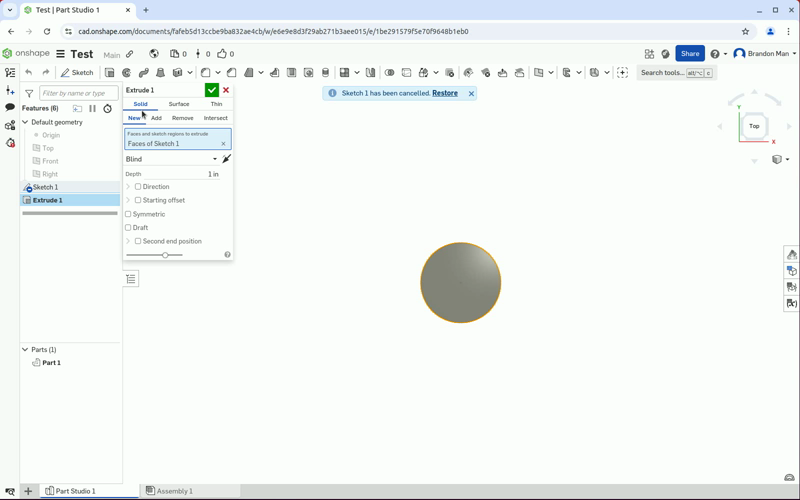
mouse_move(137, 120)
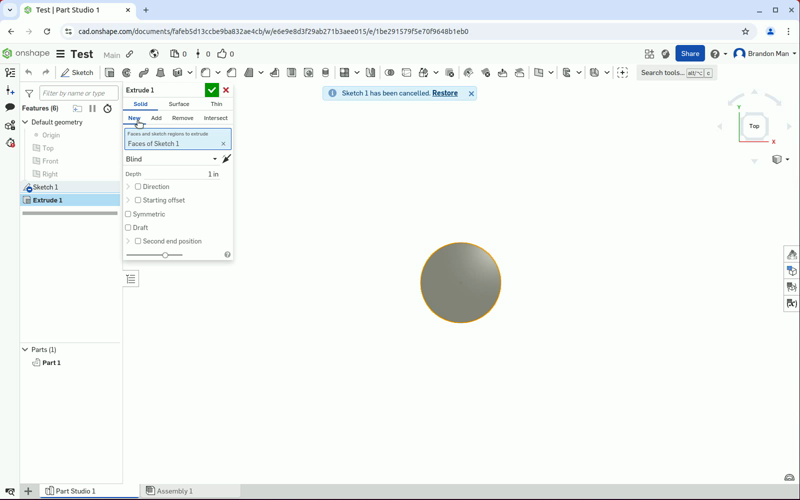
click(137, 120)
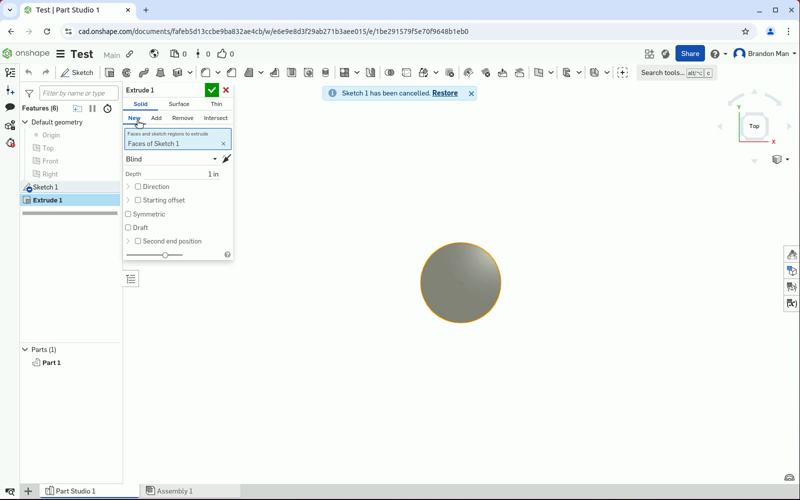
key(tab, 4)
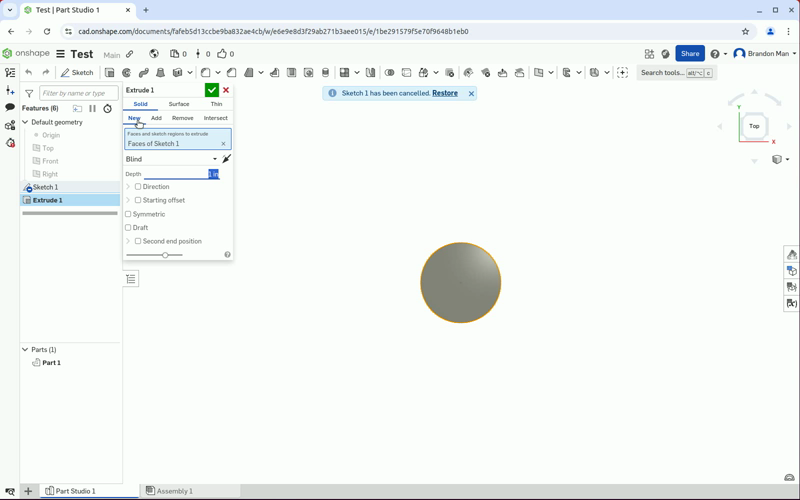
text(23.108)
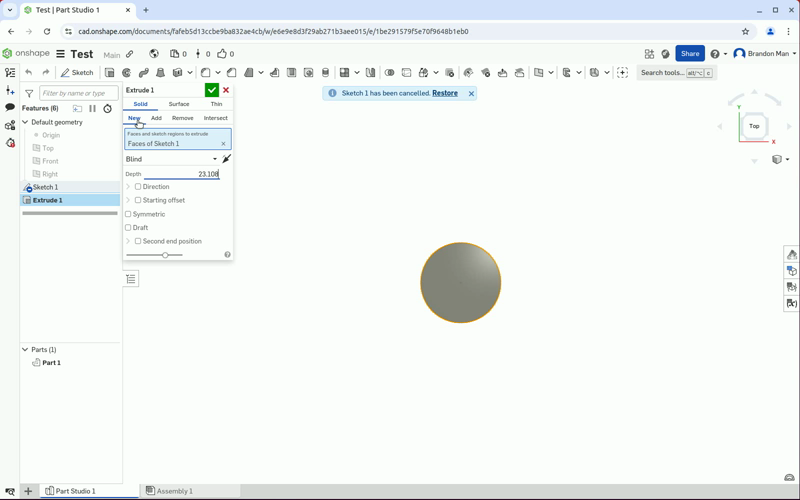
key(enter)
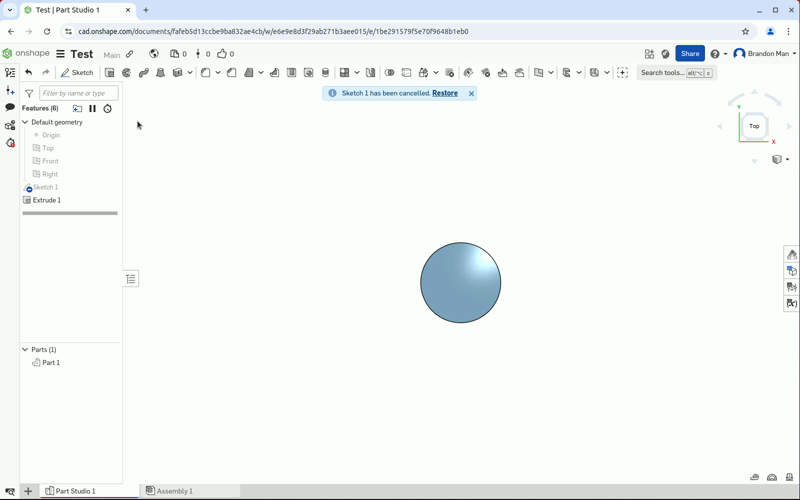
key(shift+h)
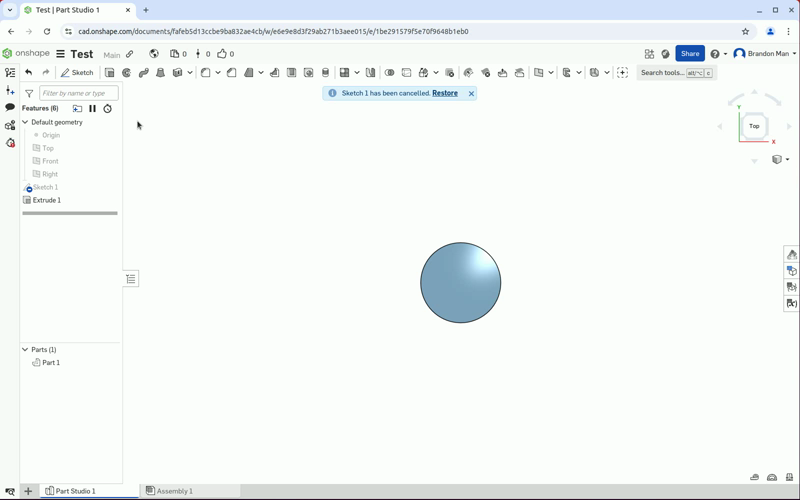
key(shift+h)
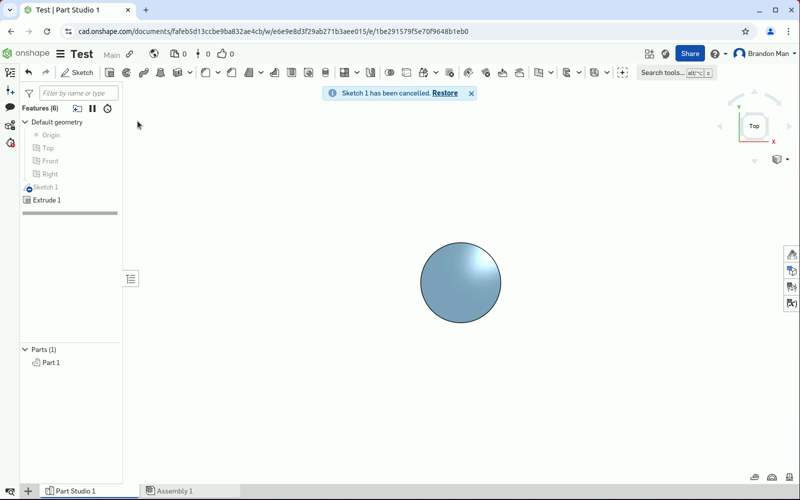
mouse_move(73, 189)
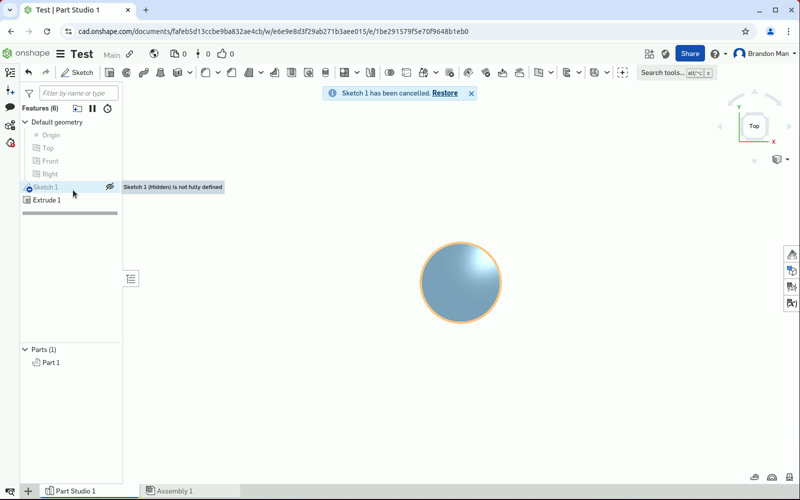
click(73, 189)
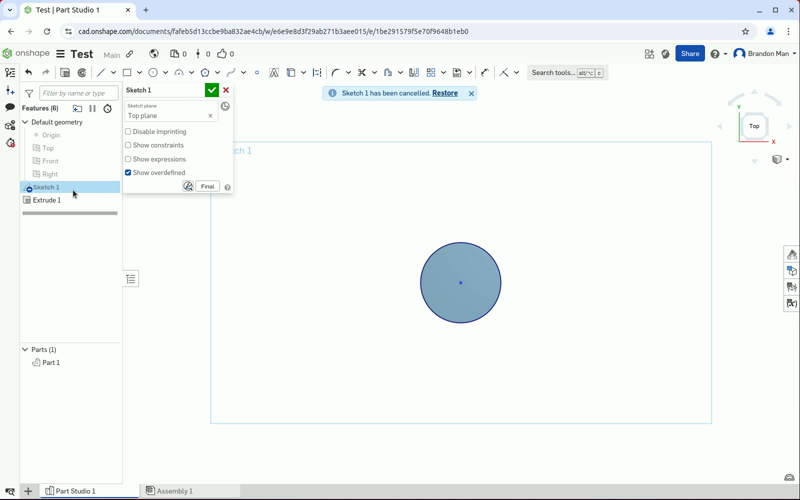
mouse_move(229, 92)
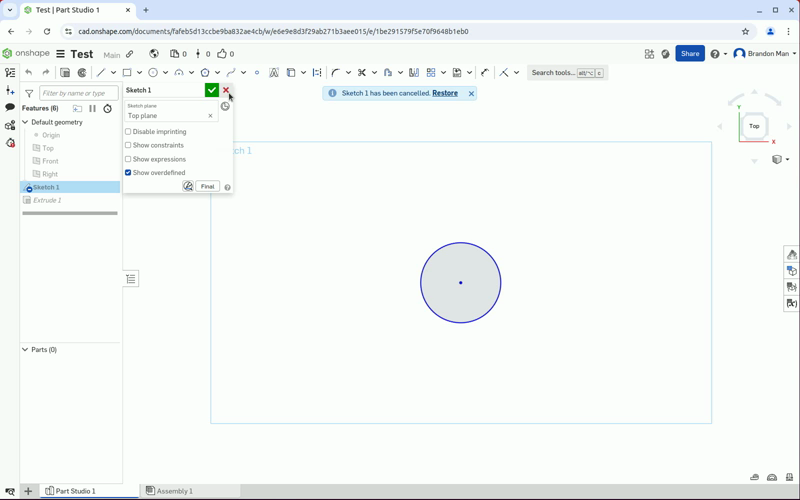
click(229, 92)
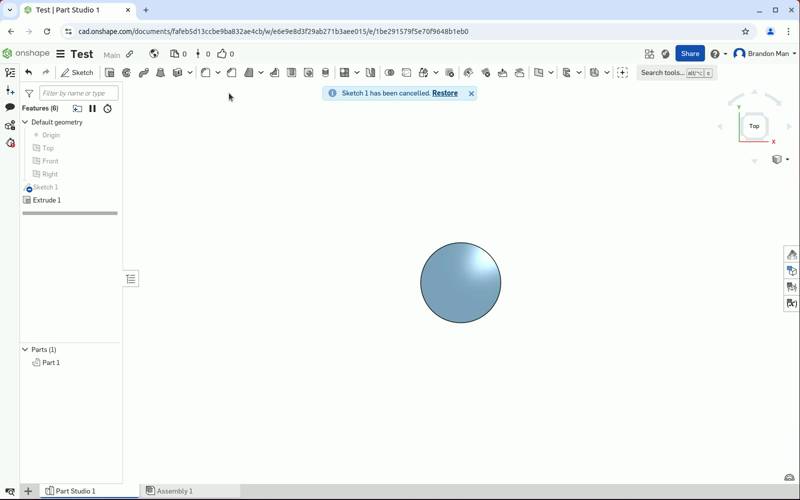
mouse_move(73, 352)
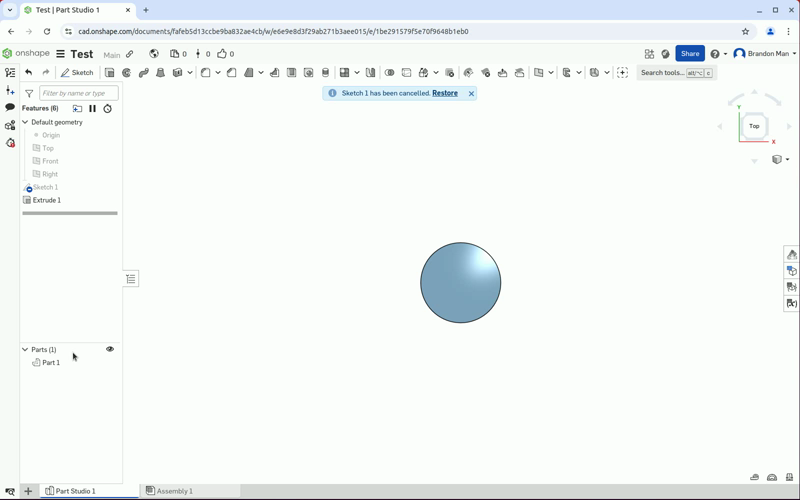
key(y)
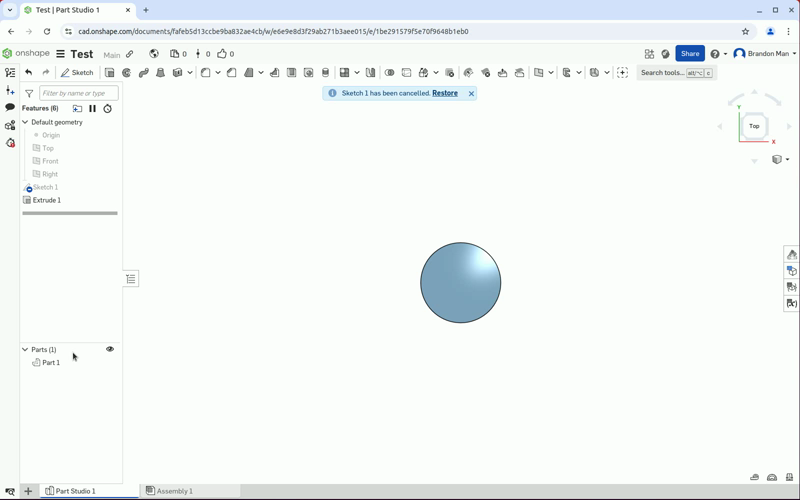
key(shift+p)
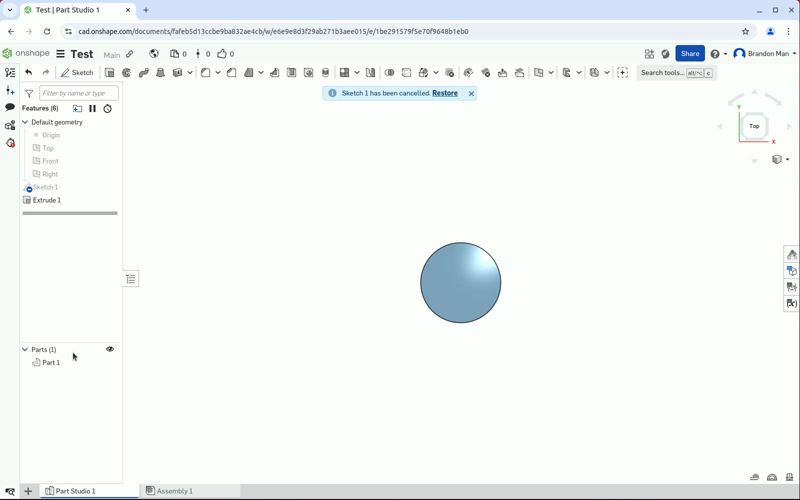
key(space)
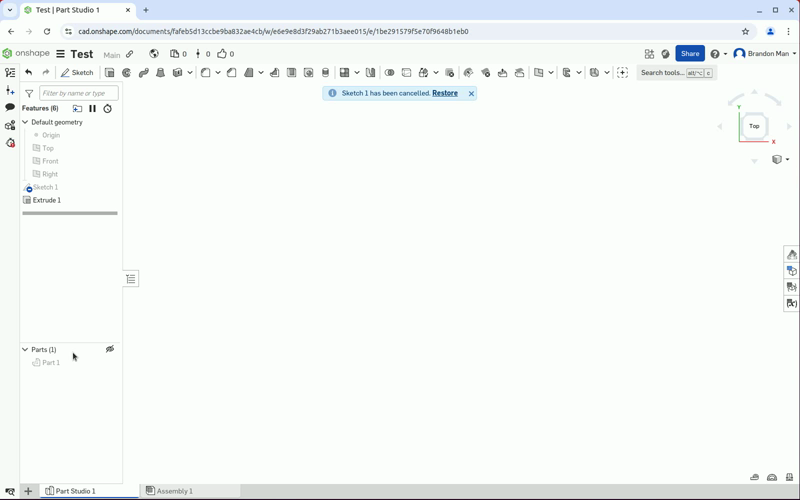
key_down(shift)
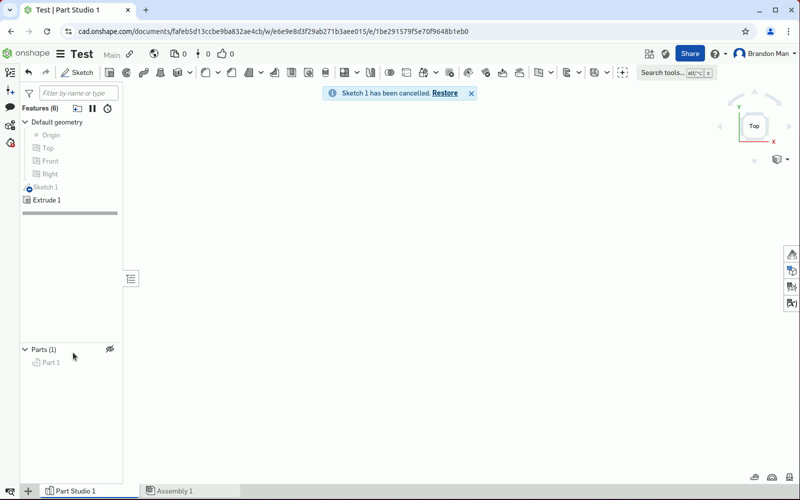
key(up)
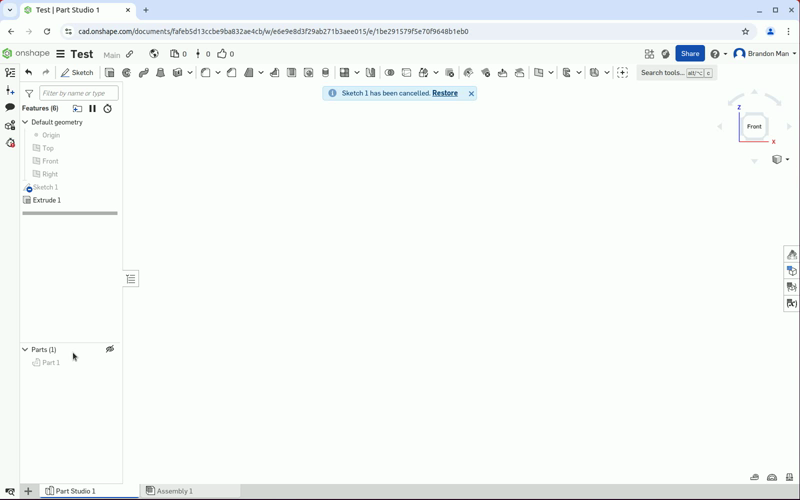
key_up(shift)
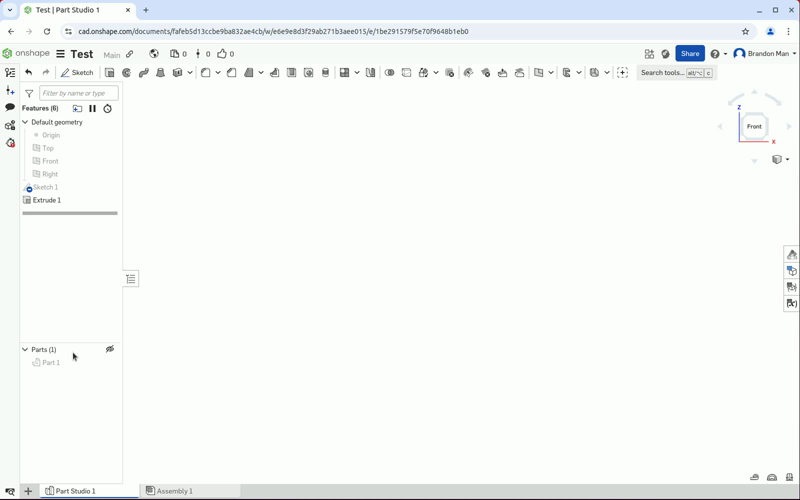
mouse_move(73, 352)
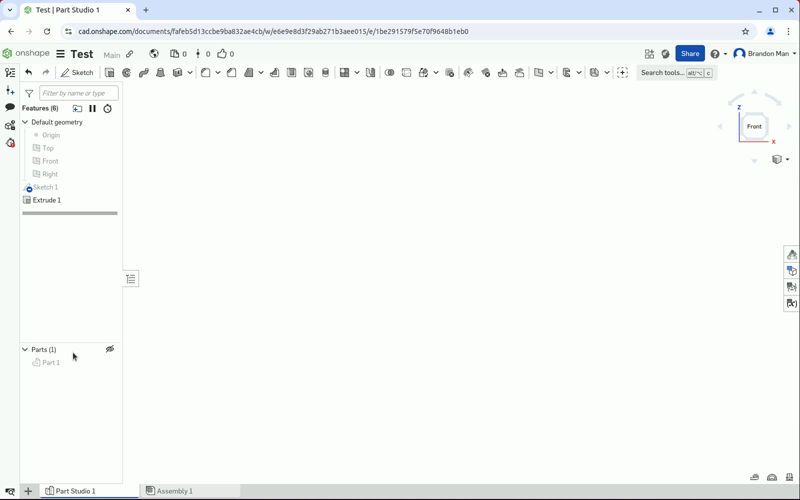
key(shift+y)
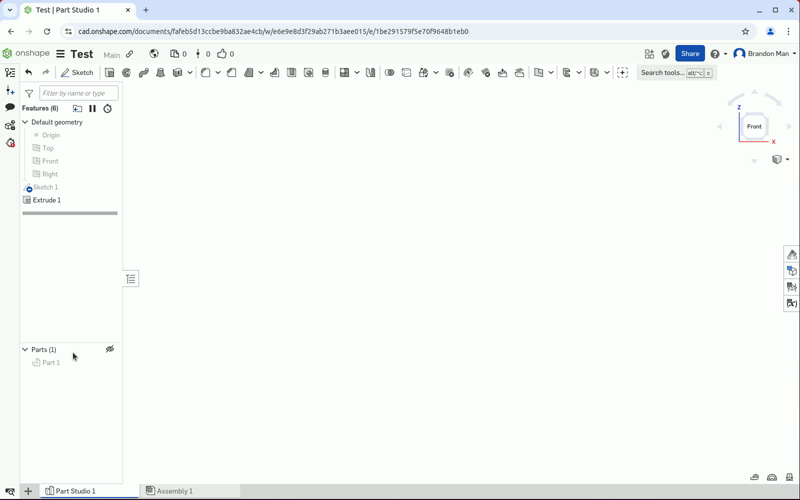
key(shift+s)
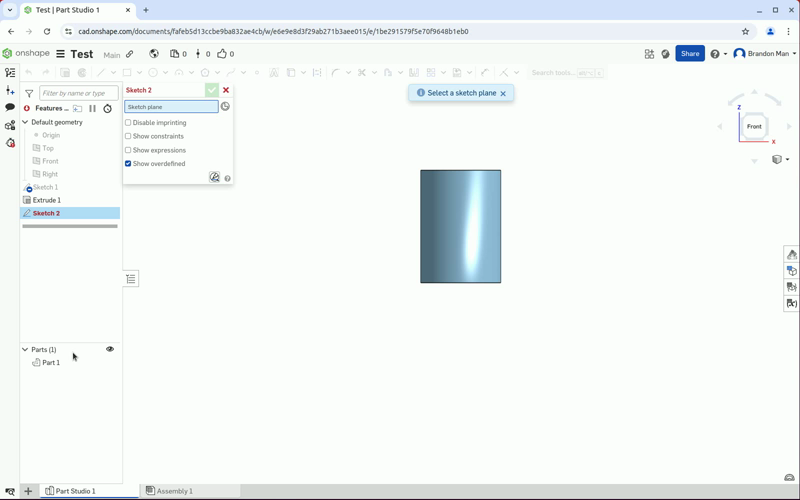
mouse_move(73, 163)
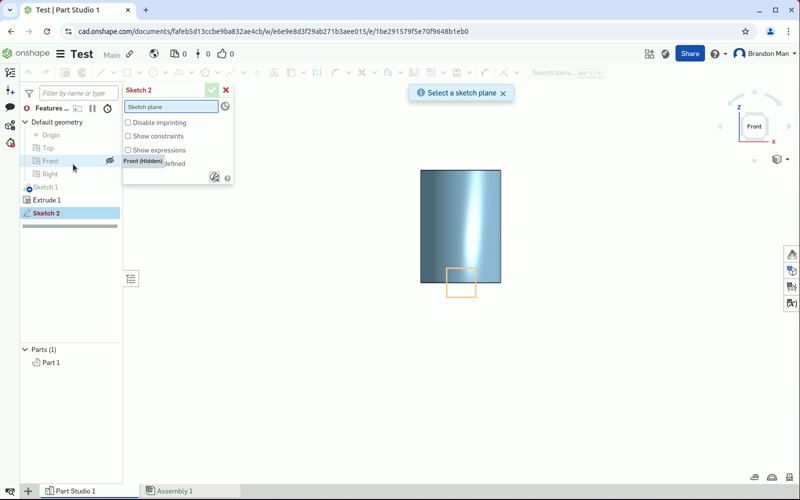
click(73, 163)
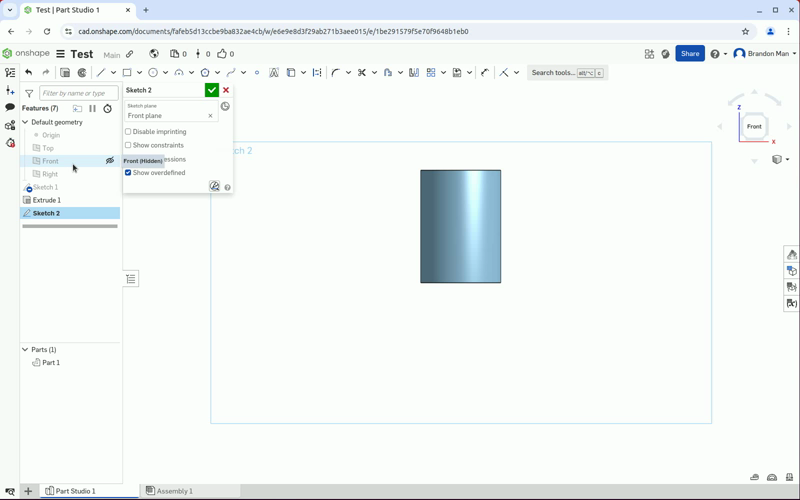
mouse_move(73, 352)
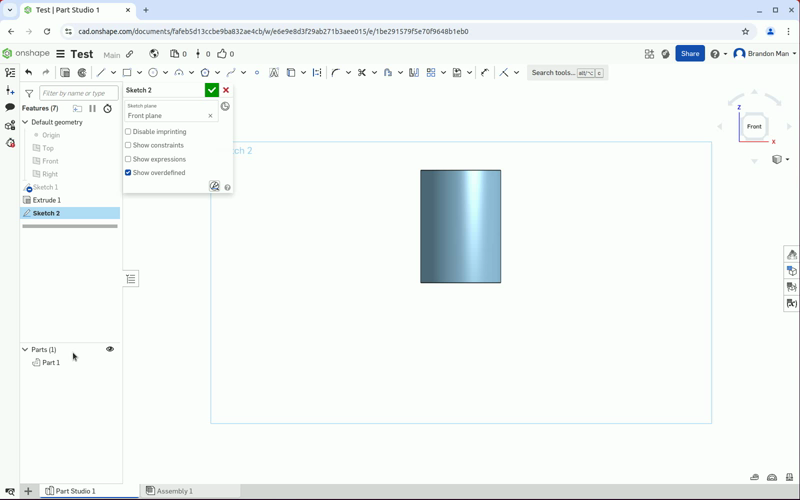
key(y)
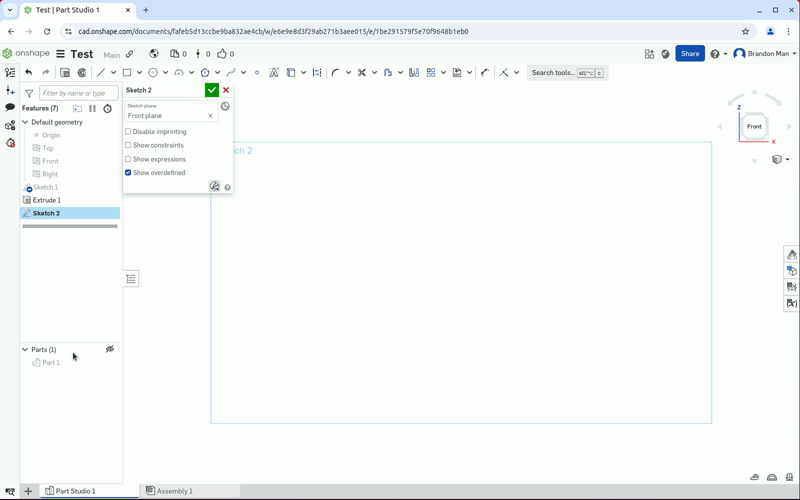
key(c)
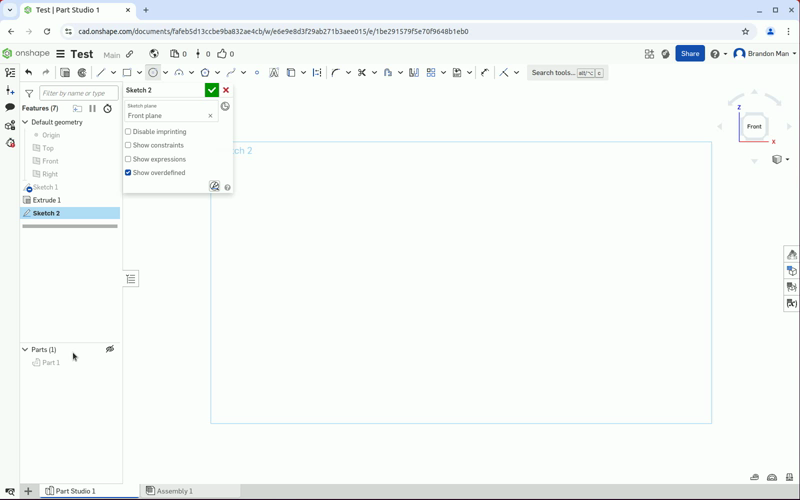
key_down(shift)
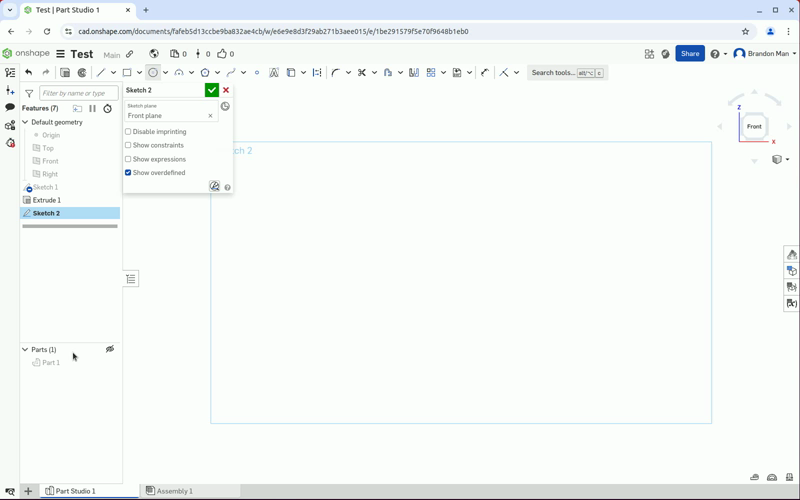
mouse_move(460, 282)
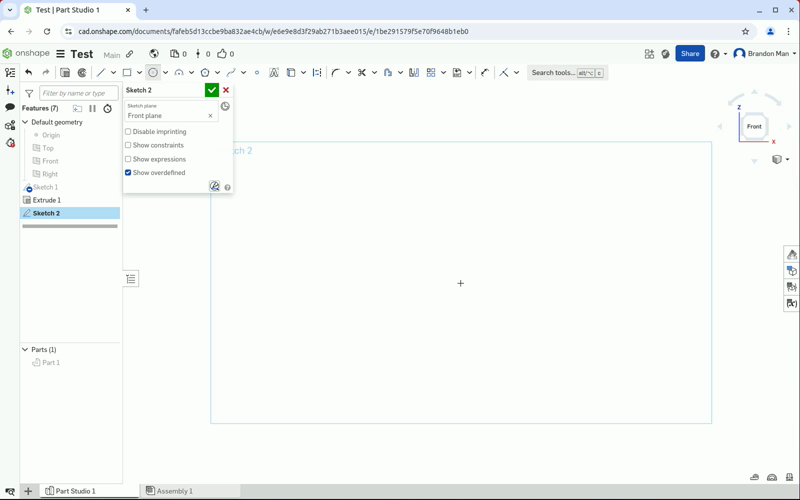
click(460, 282)
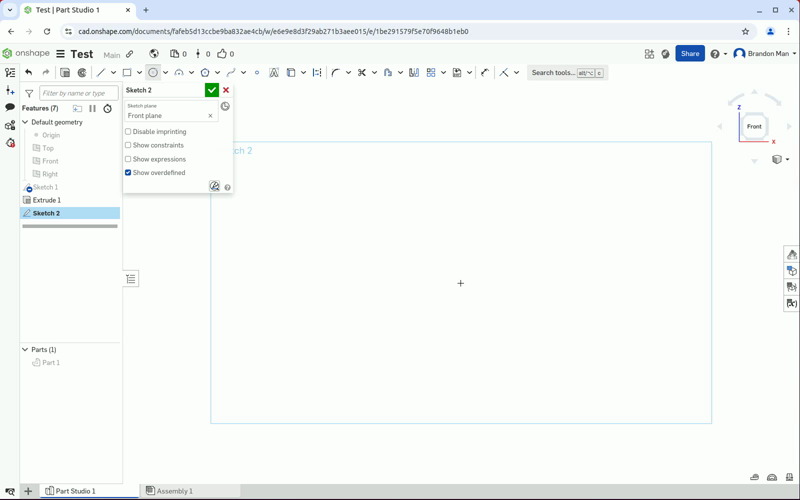
key_up(shift)
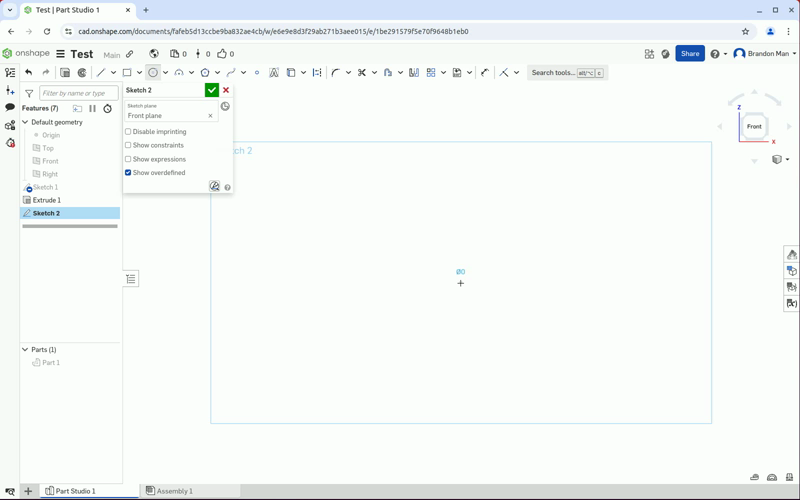
mouse_move(500, 282)
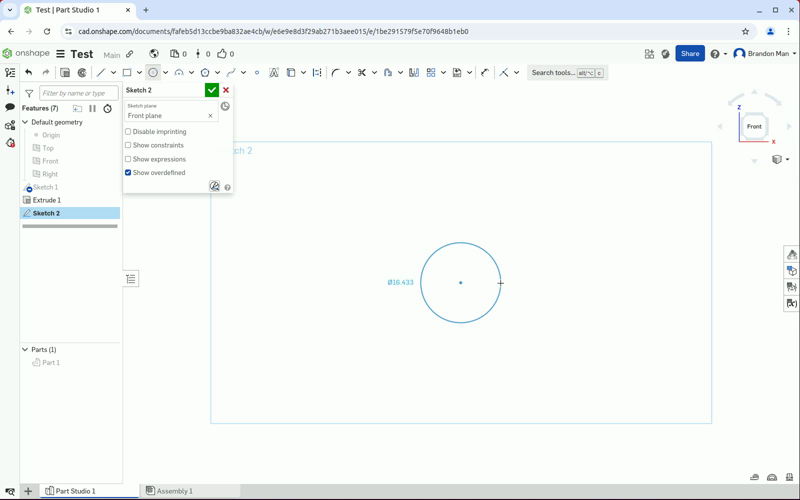
click(500, 282)
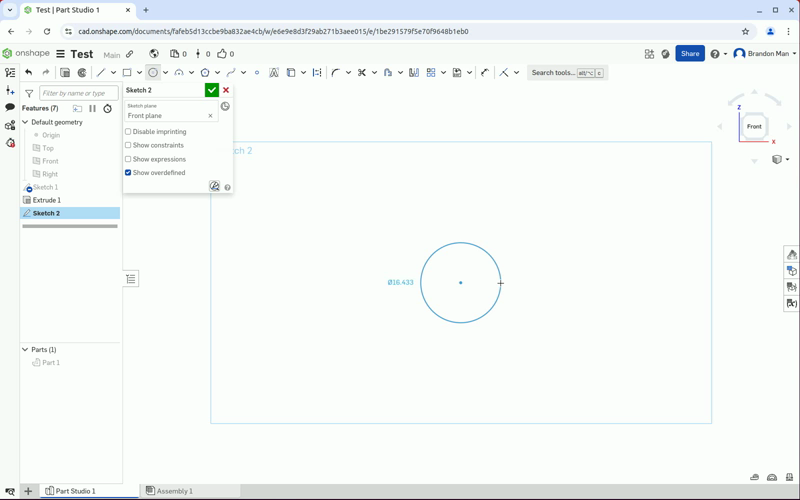
key(esc)
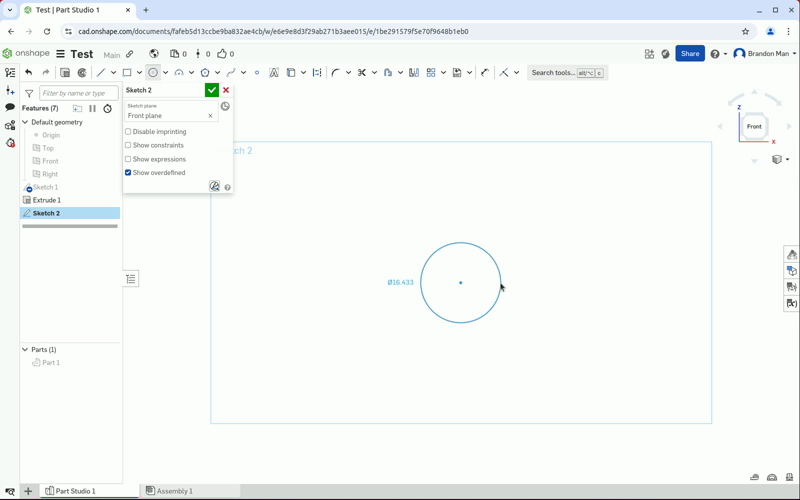
mouse_move(432, 295)
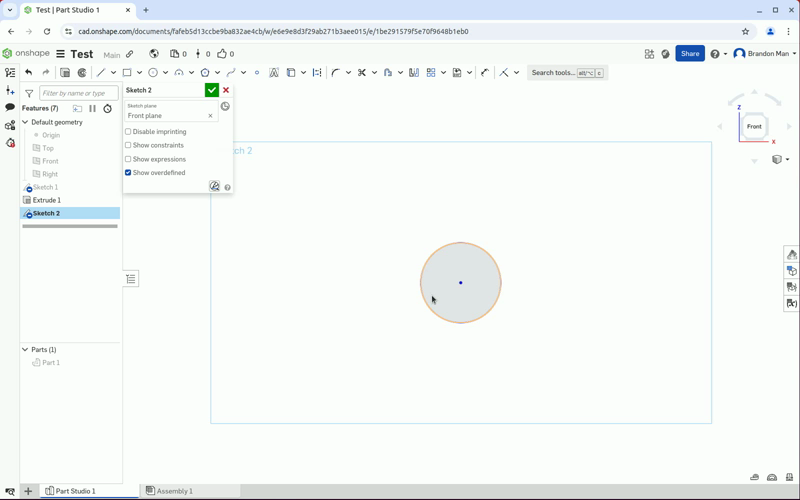
click(432, 295)
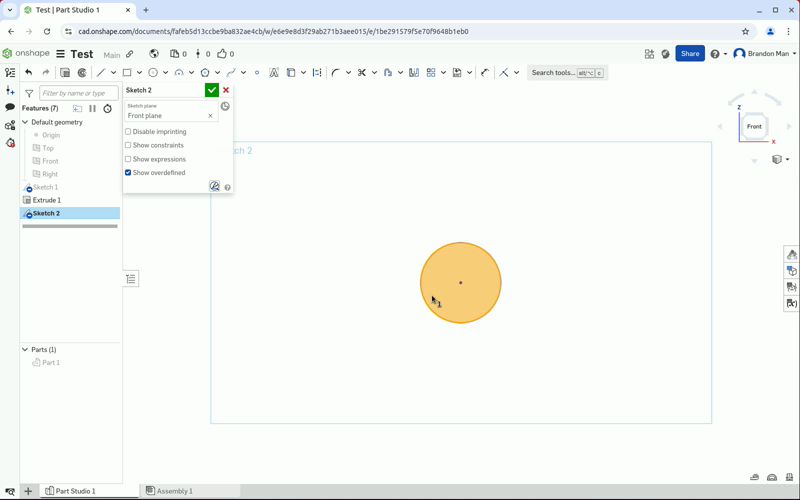
mouse_move(73, 352)
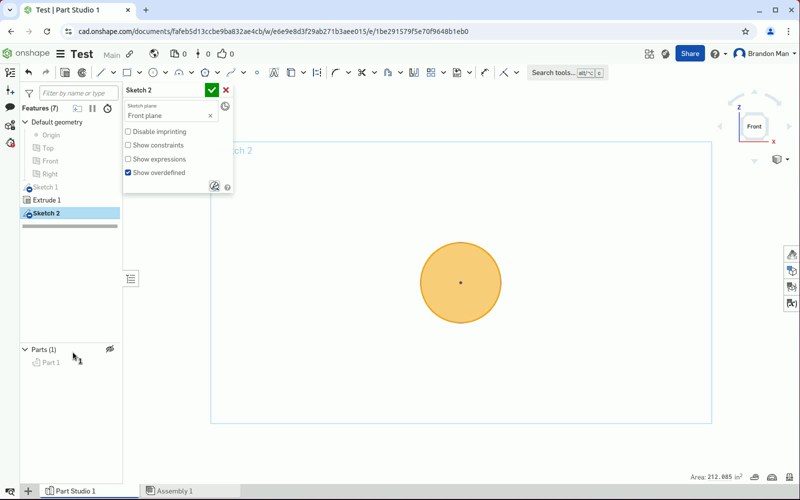
key(shift+y)
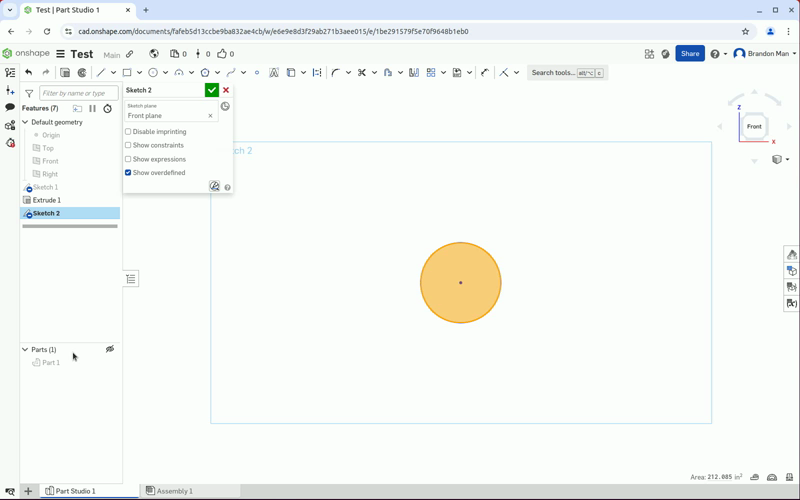
key(shift+e)
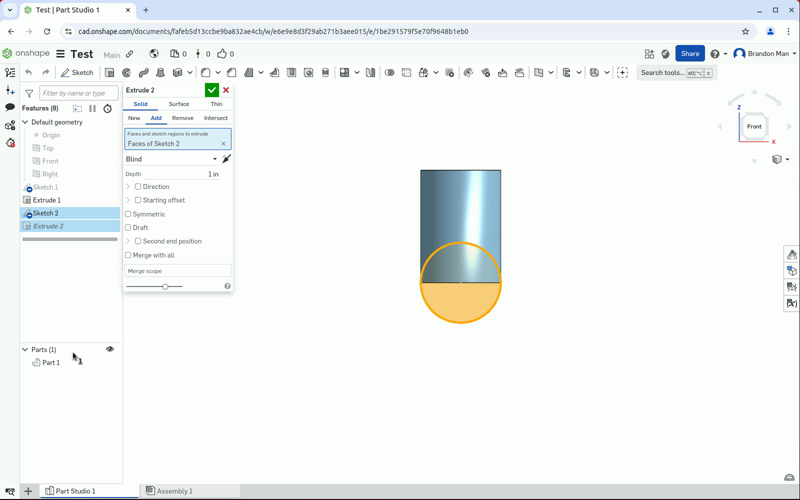
mouse_move(143, 106)
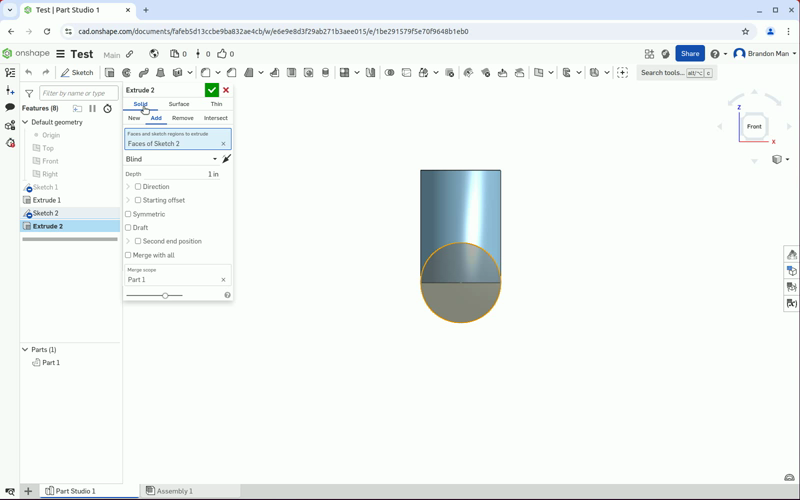
click(143, 106)
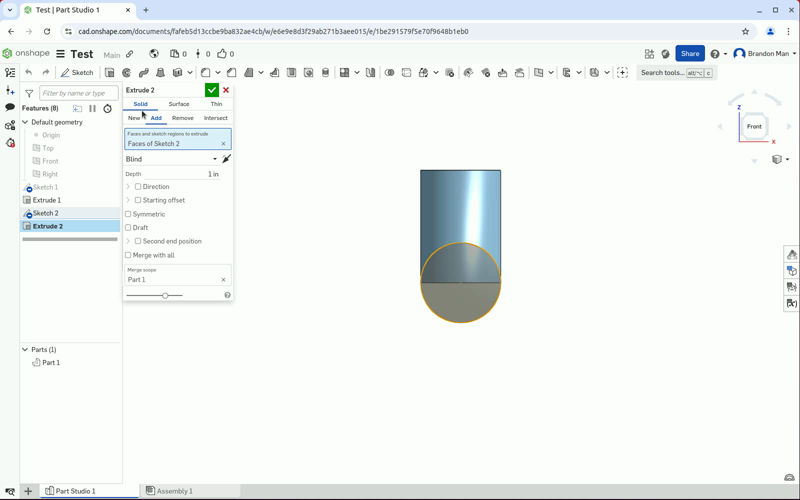
mouse_move(137, 120)
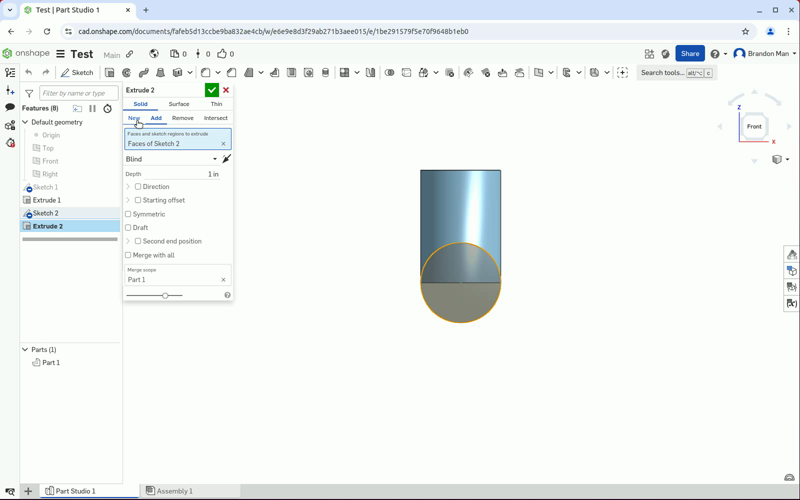
click(137, 120)
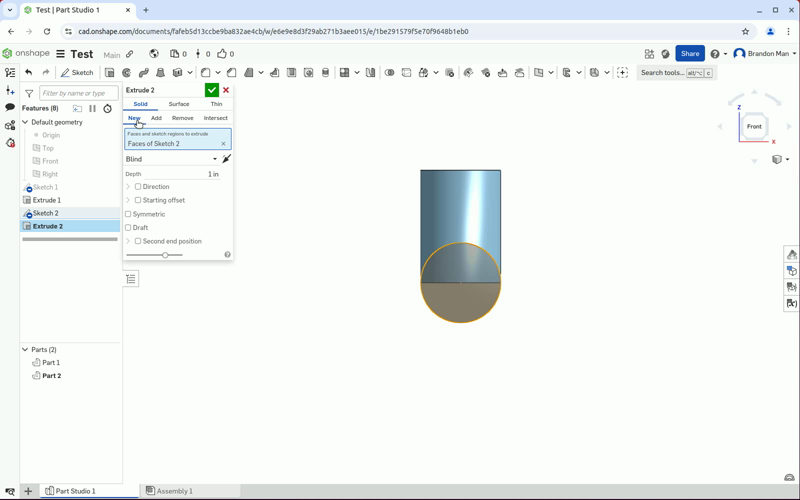
key(tab, 4)
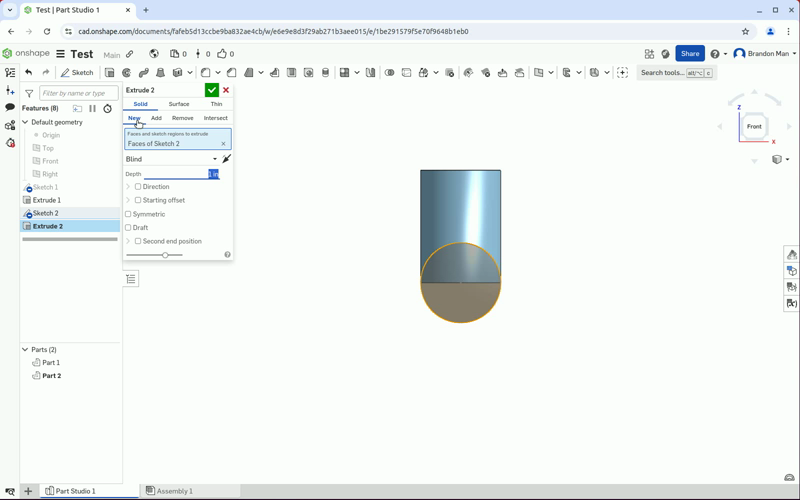
text(23.108)
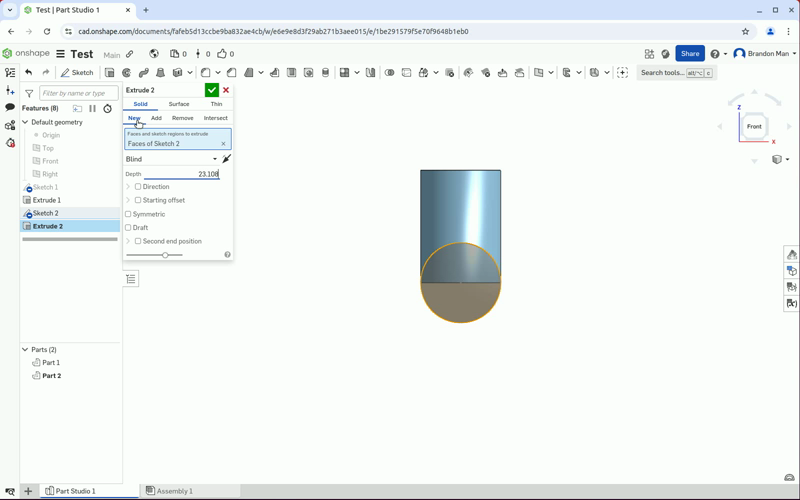
key(enter)
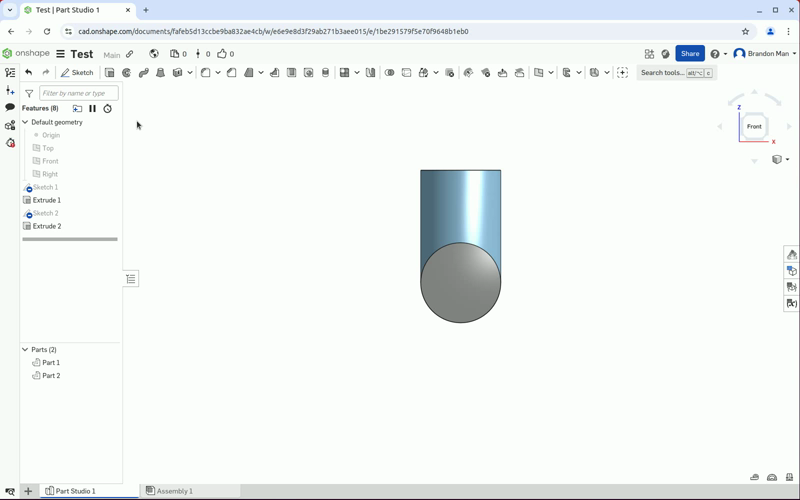
key(shift+h)
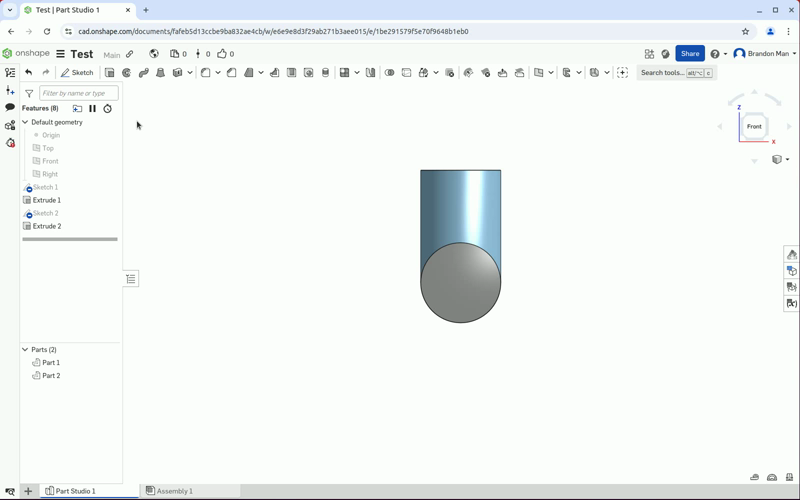
key(shift+h)
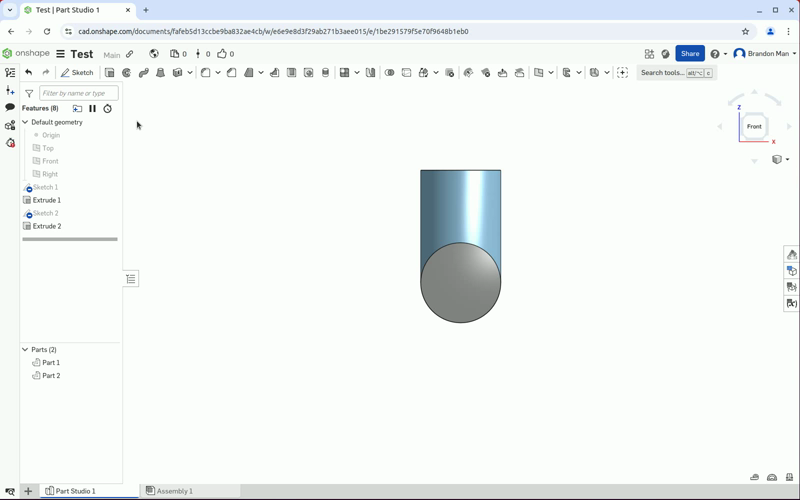
mouse_move(73, 189)
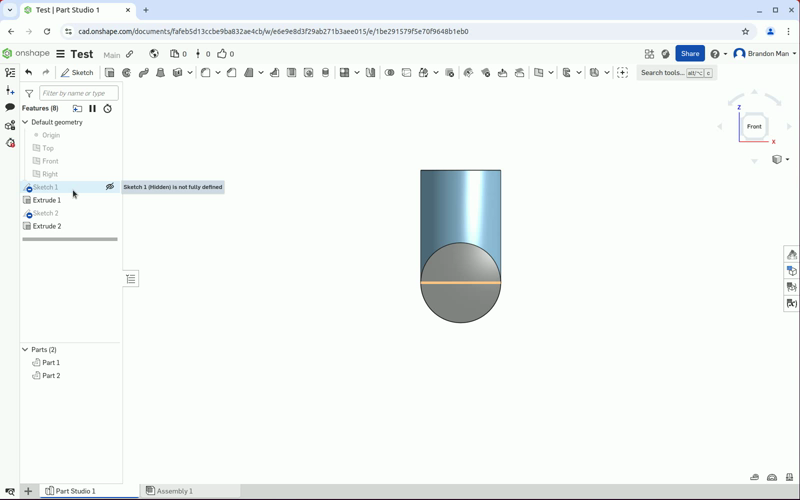
click(73, 189)
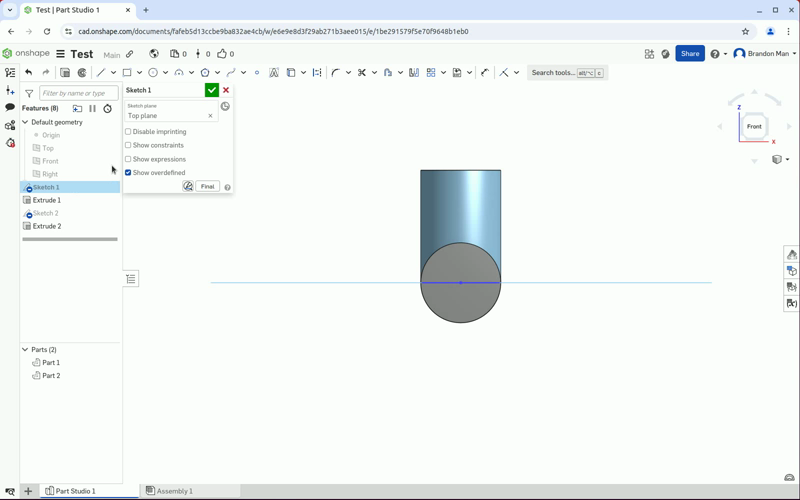
mouse_move(229, 92)
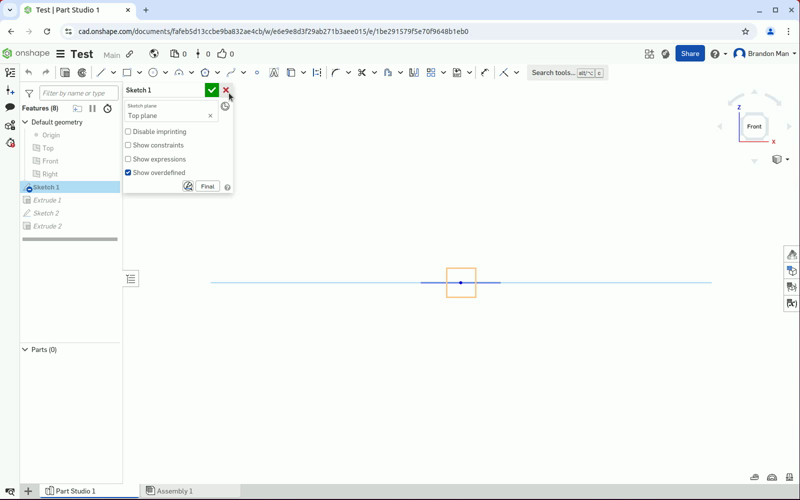
click(229, 92)
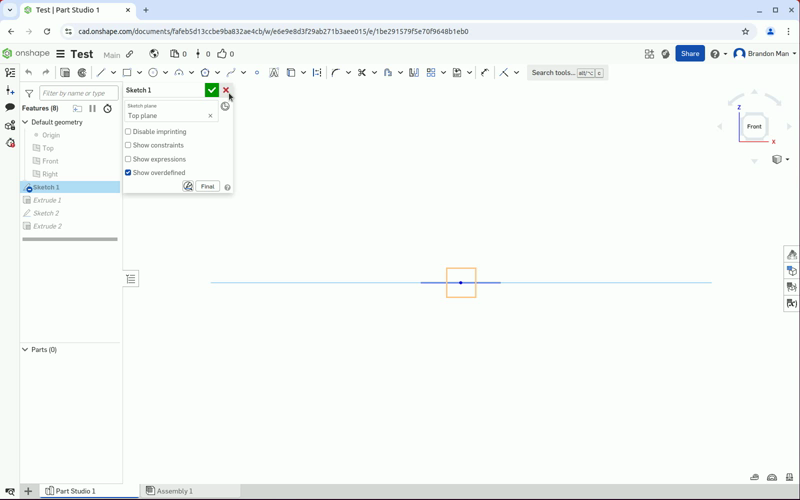
key(shift+s)
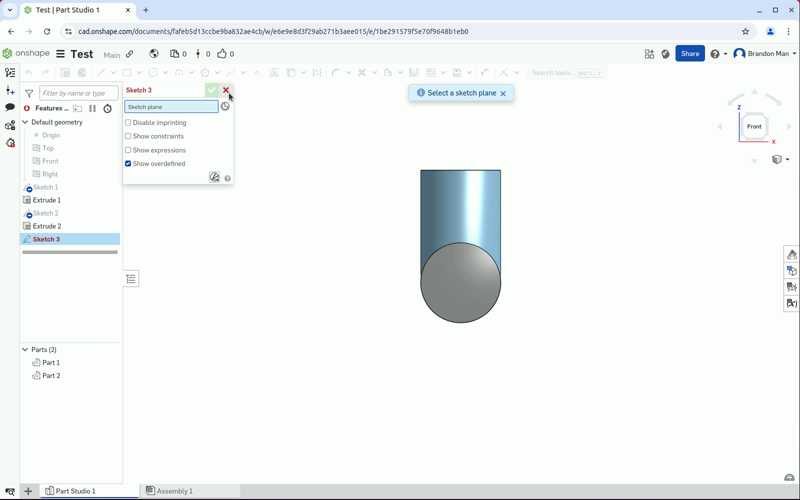
mouse_move(73, 163)
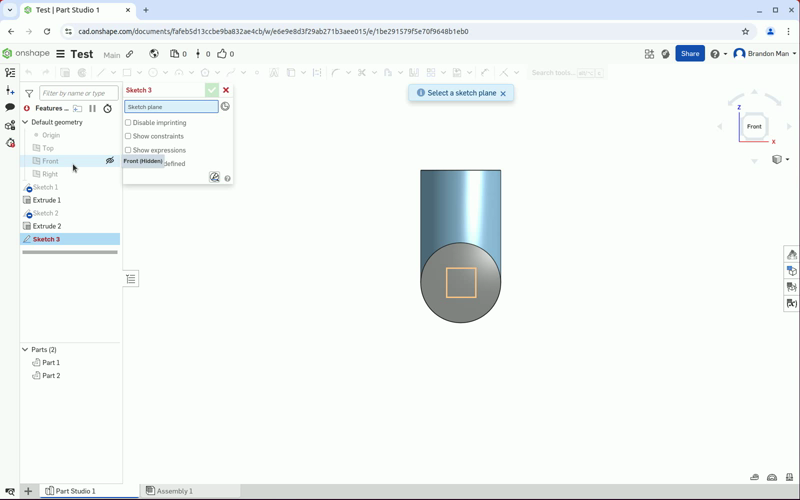
click(73, 163)
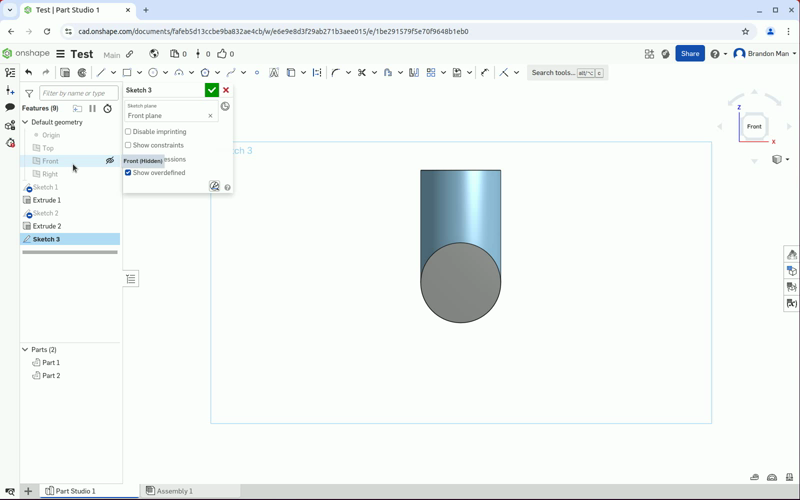
mouse_move(73, 352)
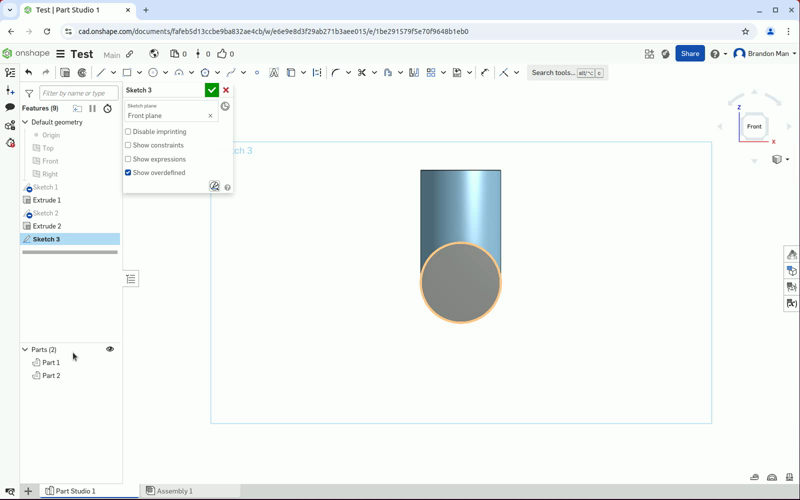
key(y)
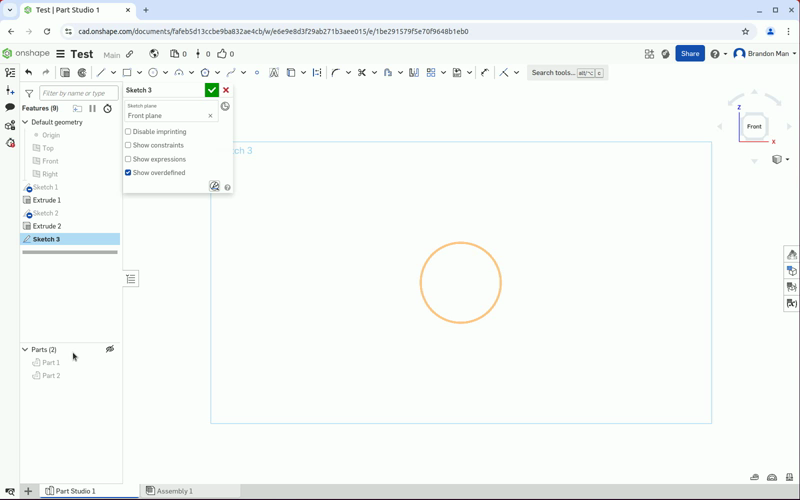
key(c)
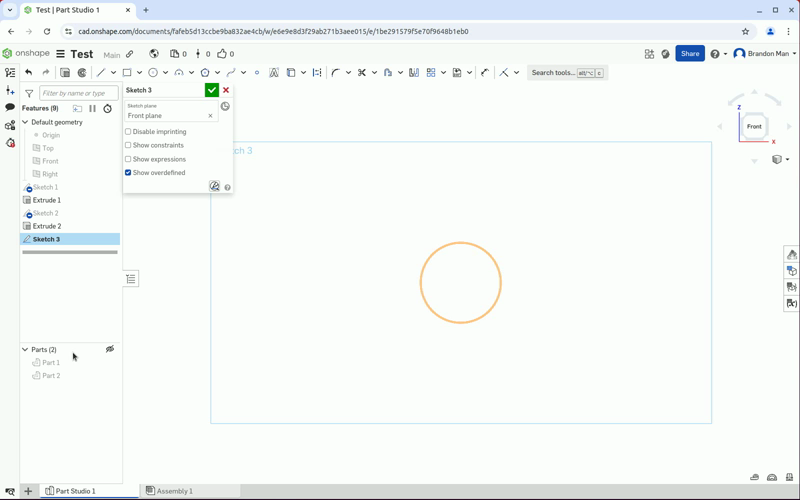
key_down(shift)
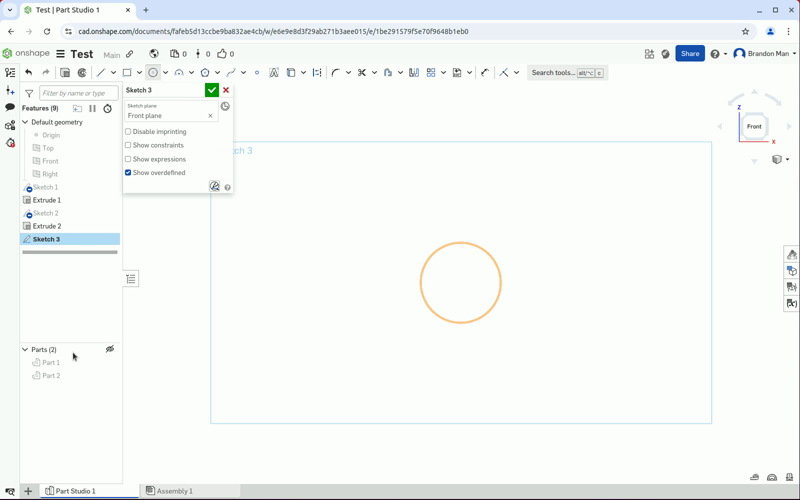
mouse_move(460, 282)
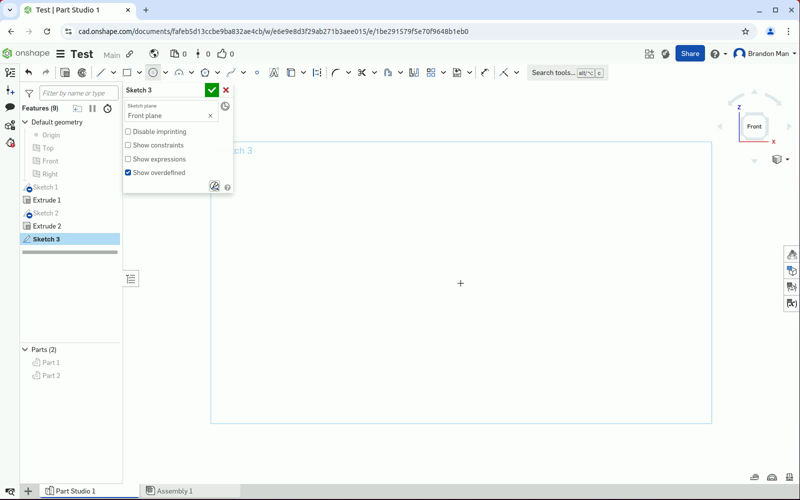
click(460, 282)
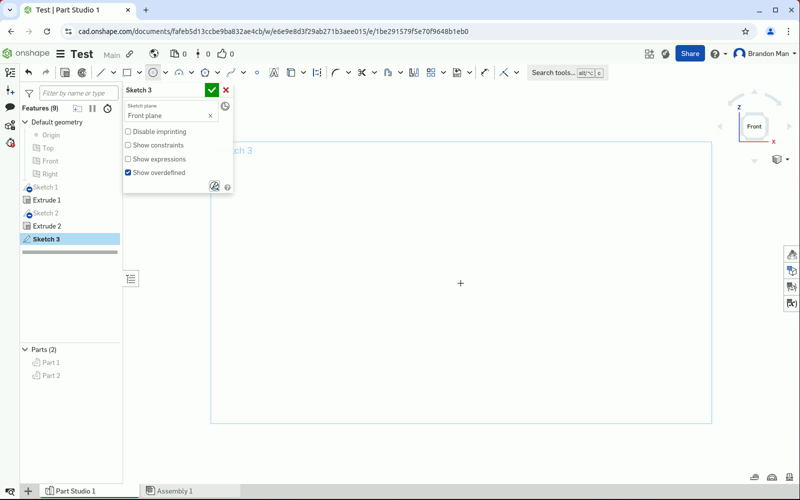
key_up(shift)
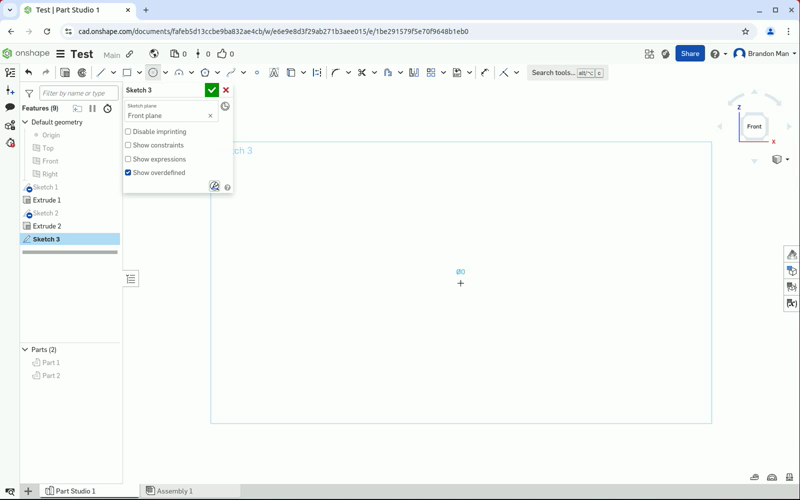
mouse_move(500, 282)
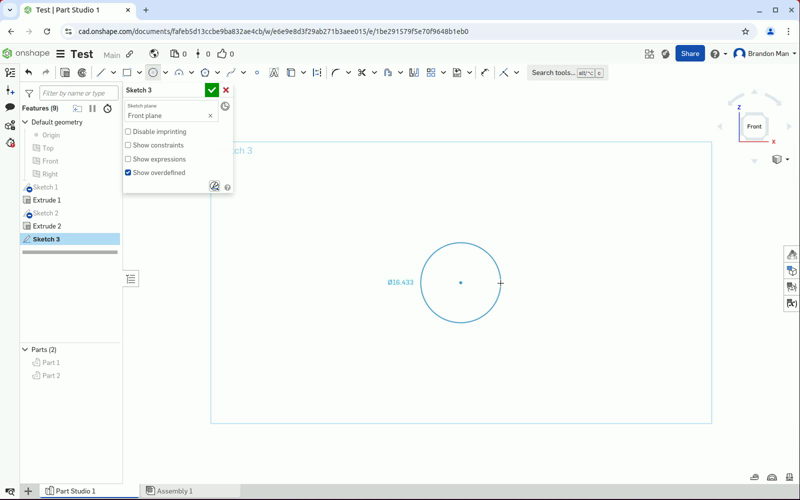
click(500, 282)
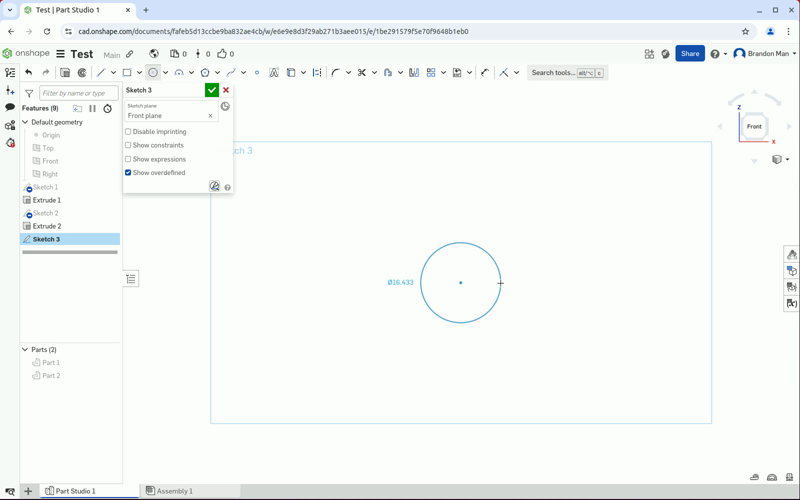
key(esc)
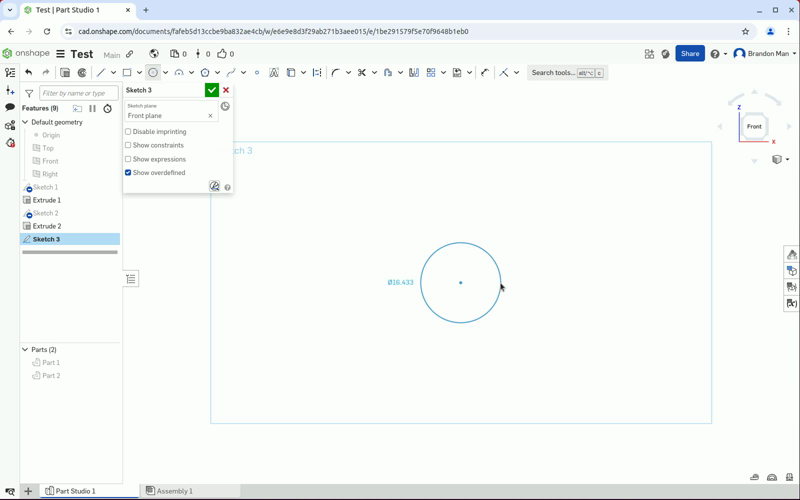
mouse_move(487, 297)
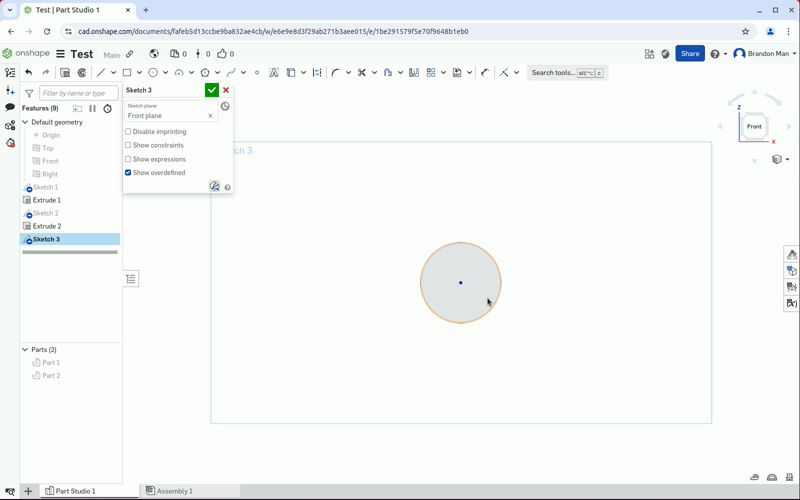
click(487, 297)
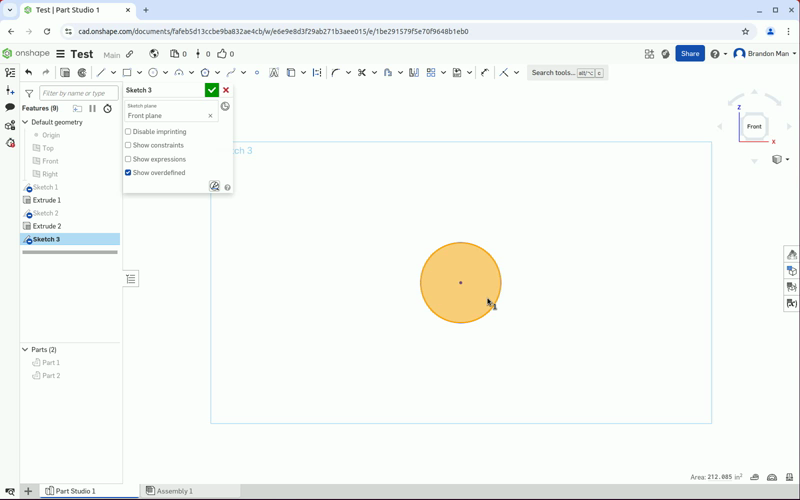
mouse_move(73, 352)
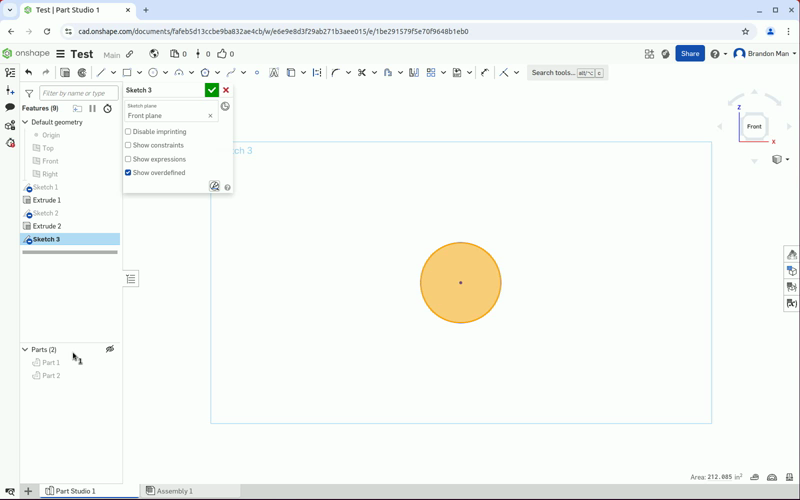
key(shift+y)
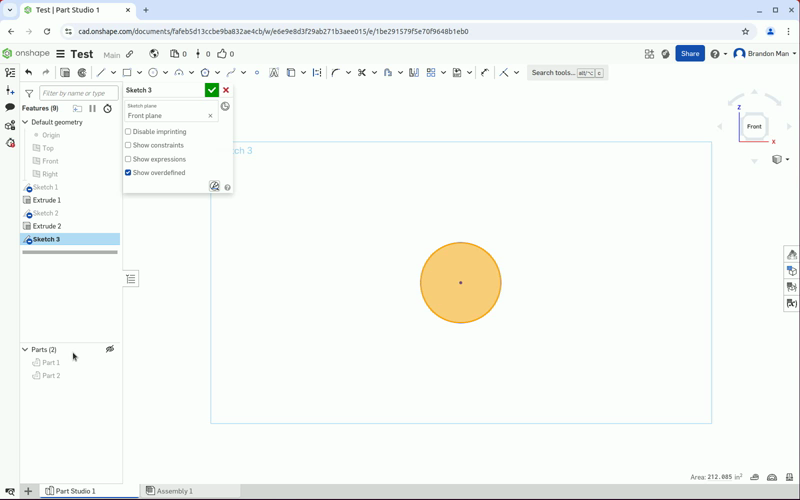
key(shift+e)
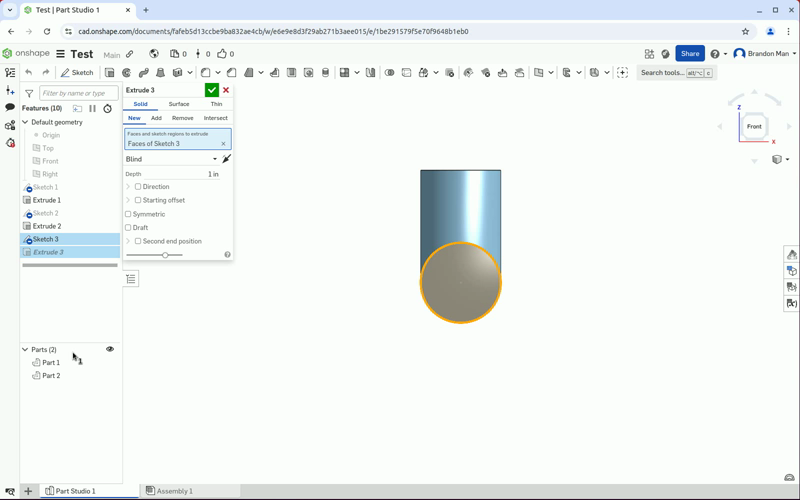
mouse_move(143, 106)
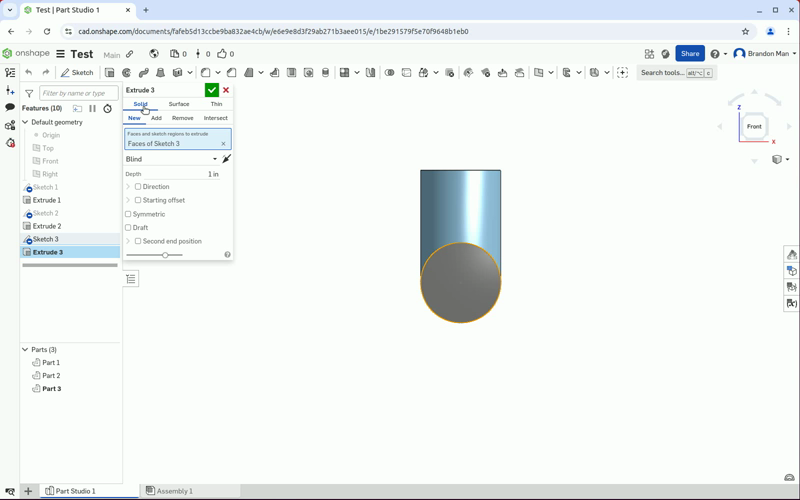
click(143, 106)
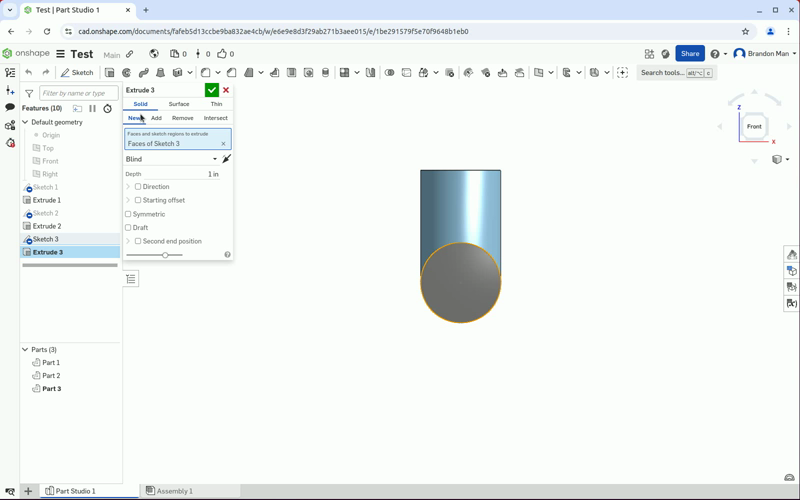
mouse_move(137, 120)
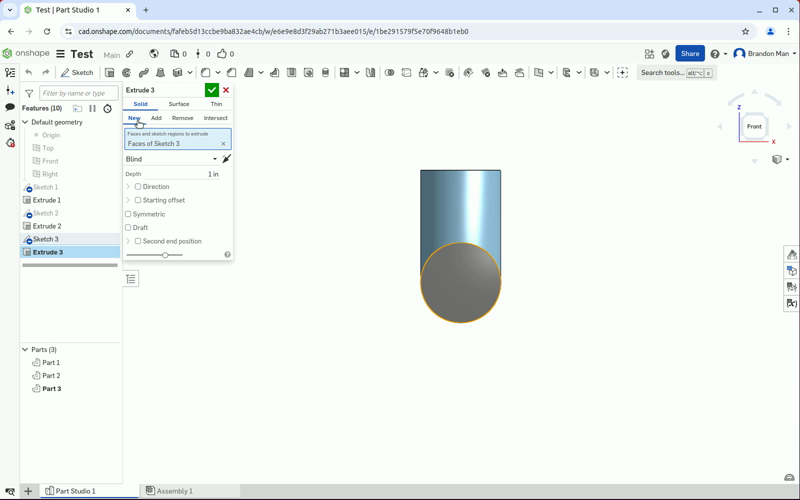
click(137, 120)
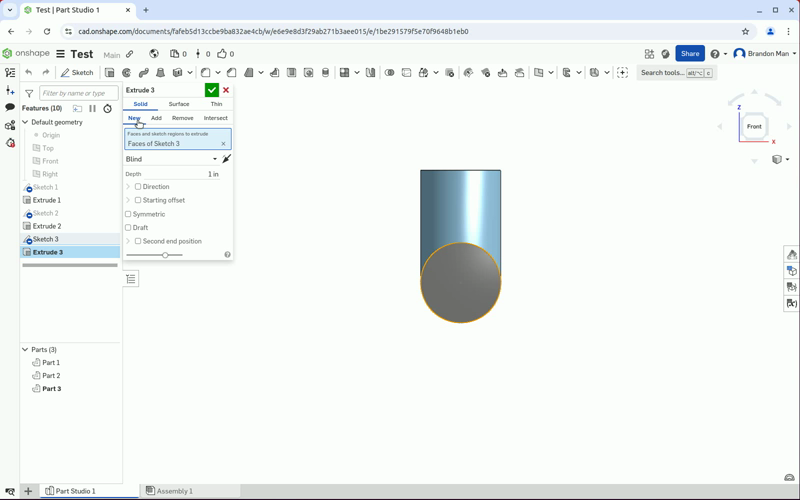
key(tab, 4)
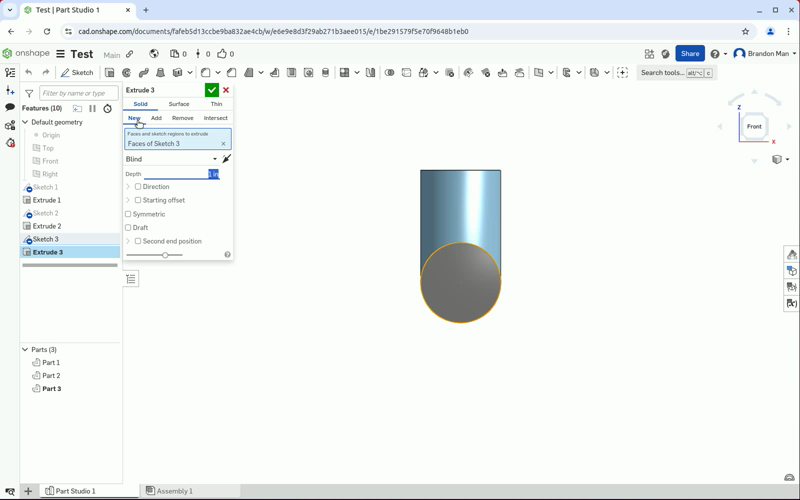
text(-23.108)
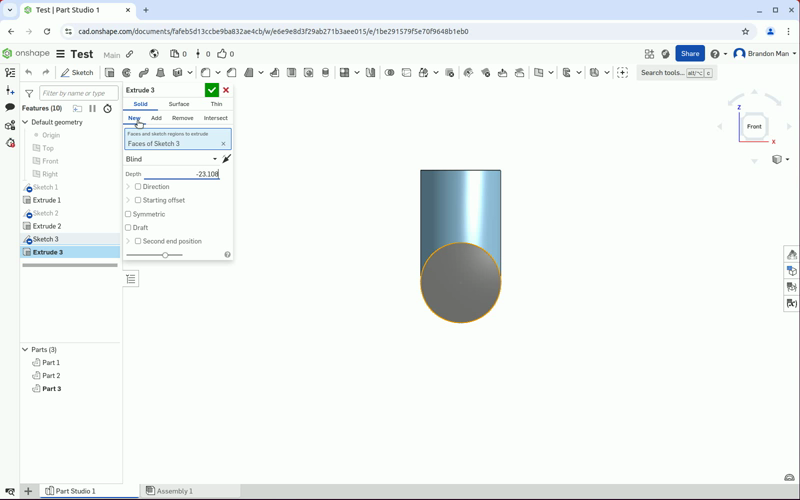
key(enter)
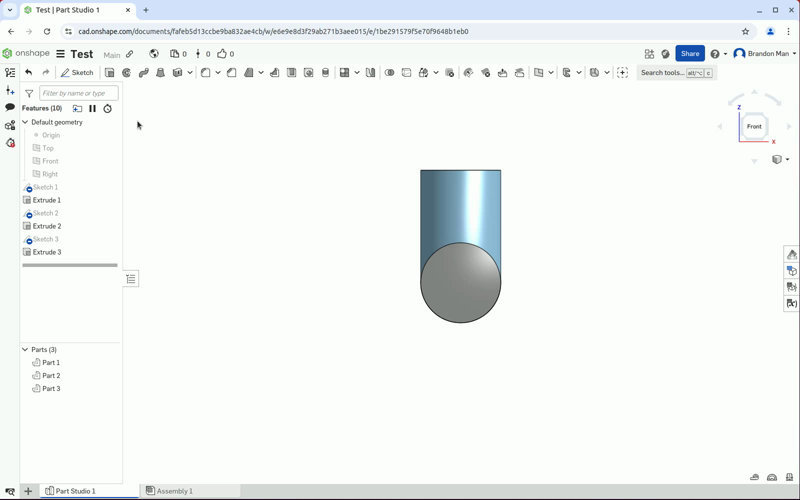
key(shift+h)
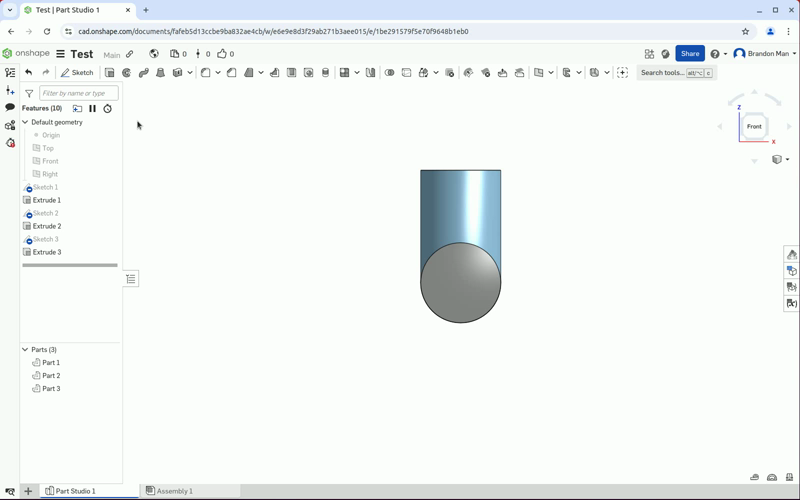
key(shift+h)
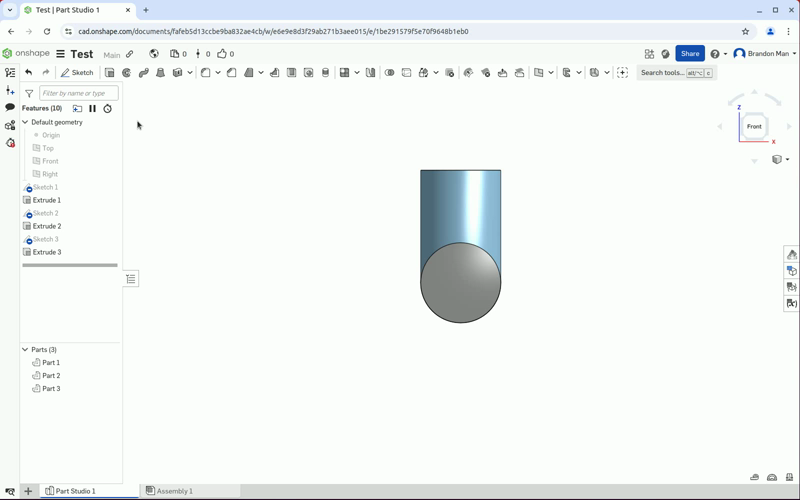
mouse_move(73, 189)
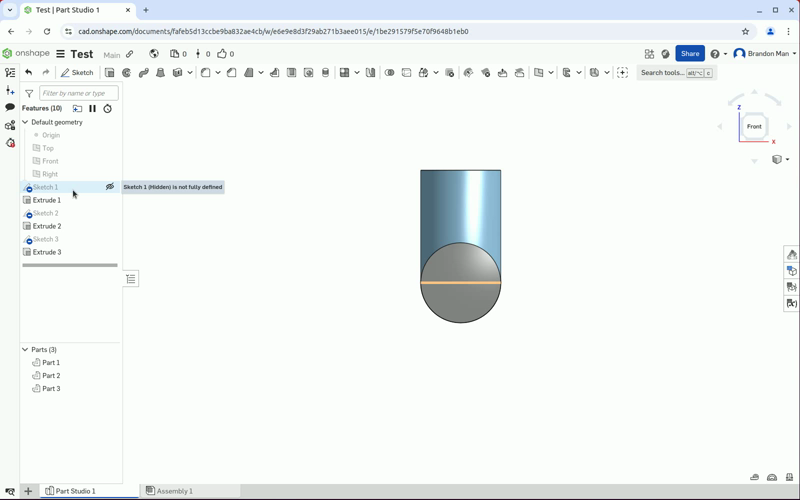
click(73, 189)
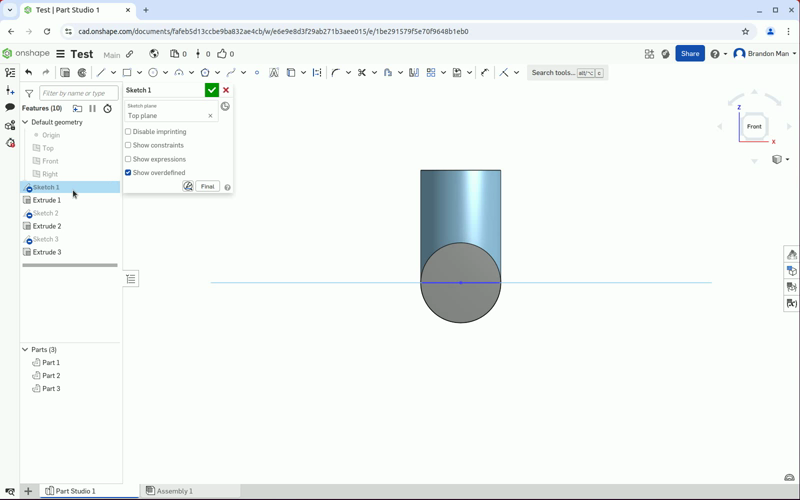
mouse_move(229, 92)
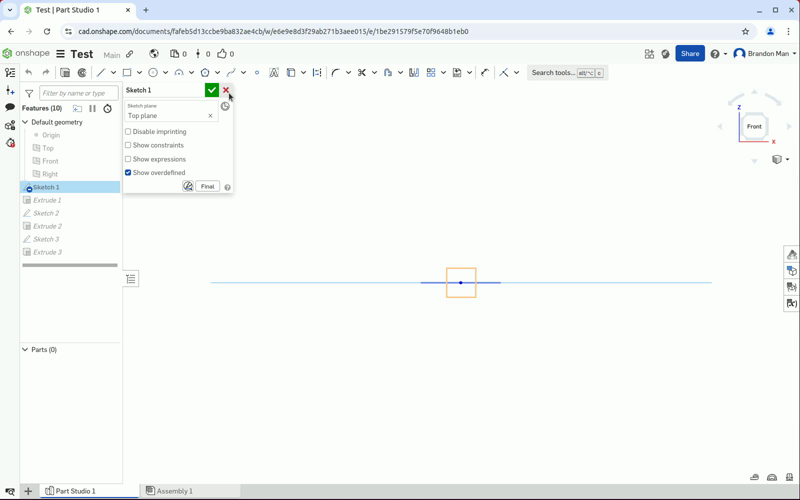
click(229, 92)
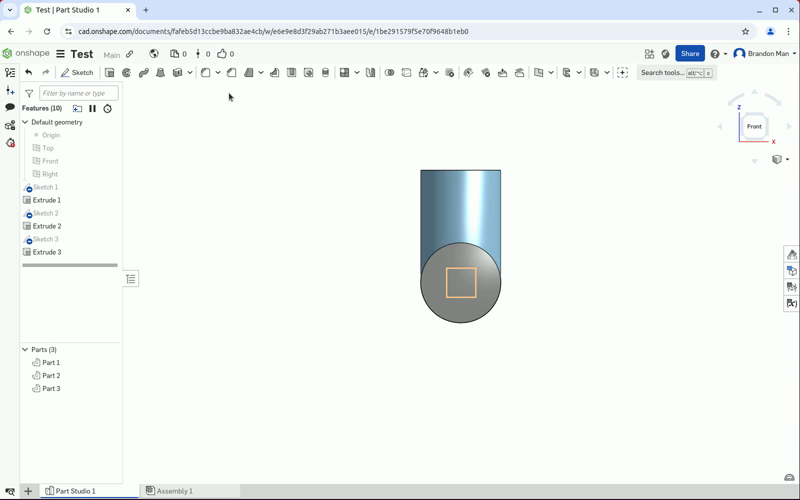
mouse_move(73, 352)
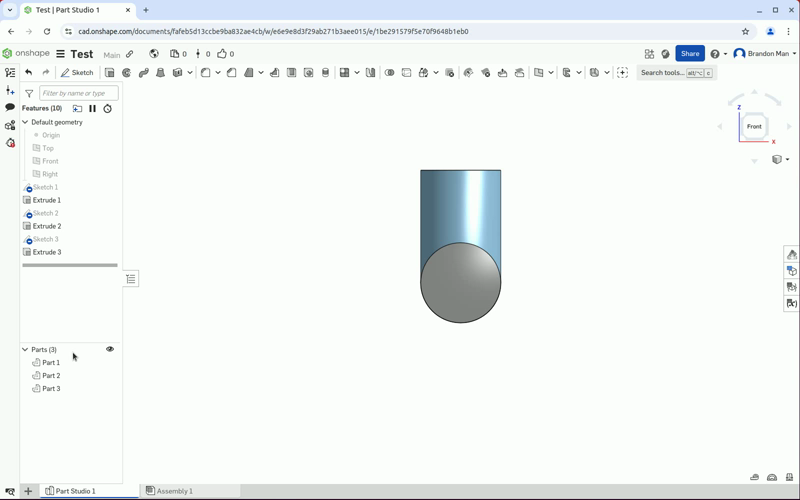
key(y)
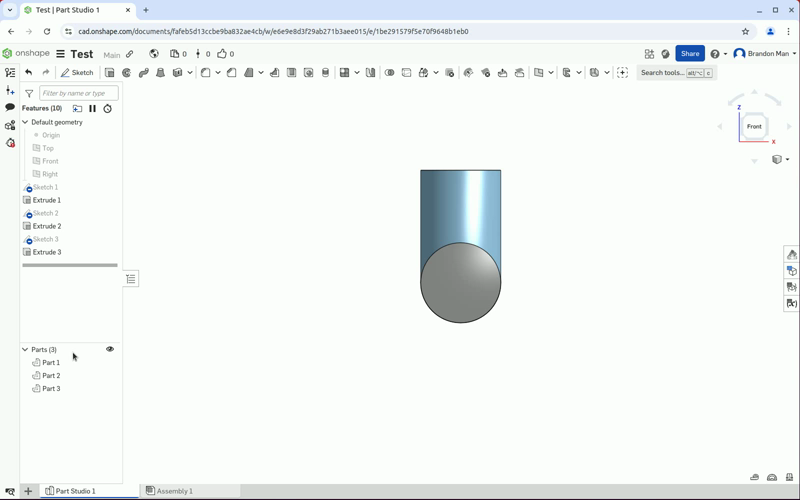
key(shift+p)
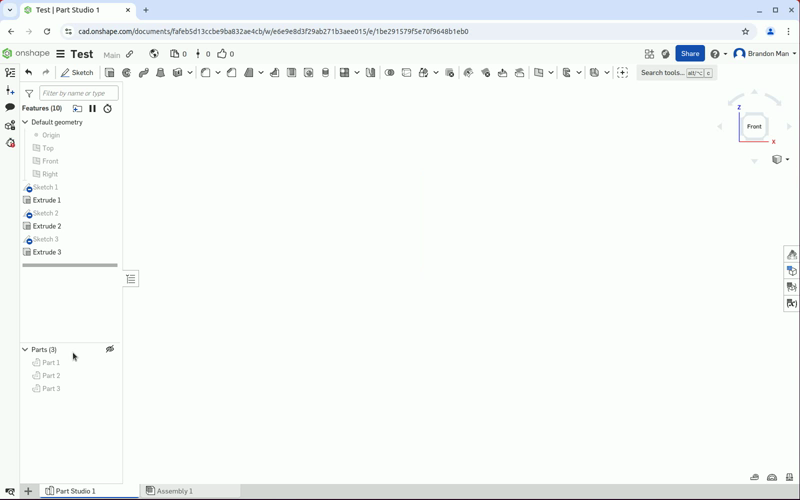
key(space)
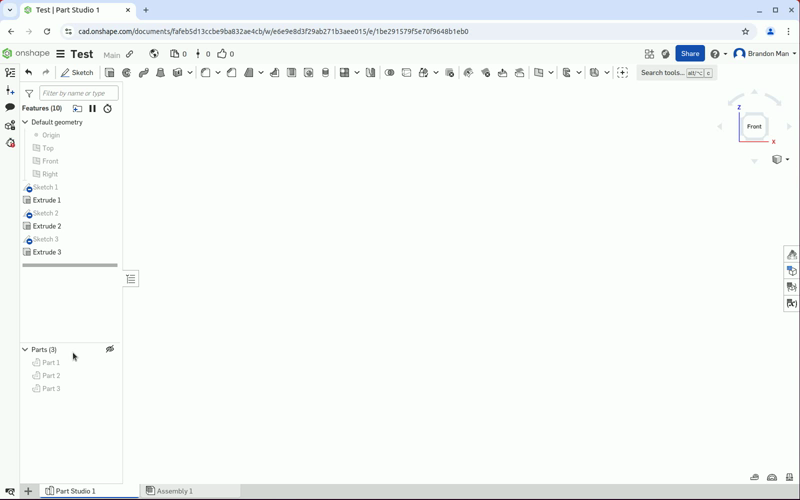
key_down(shift)
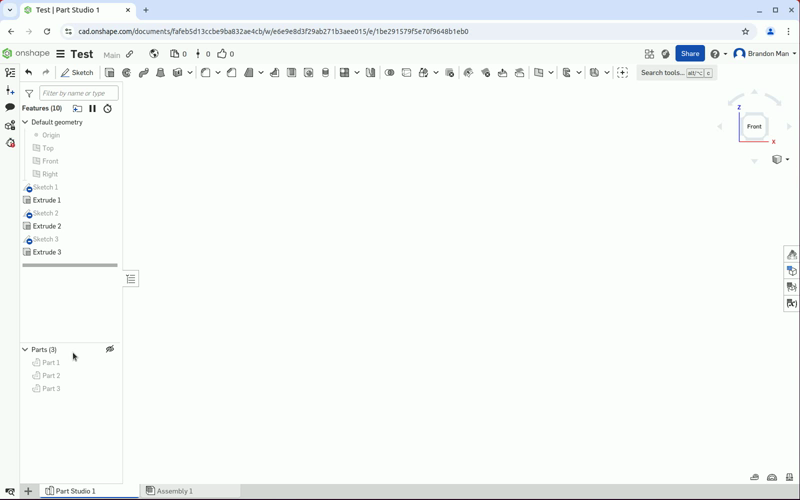
key(left)
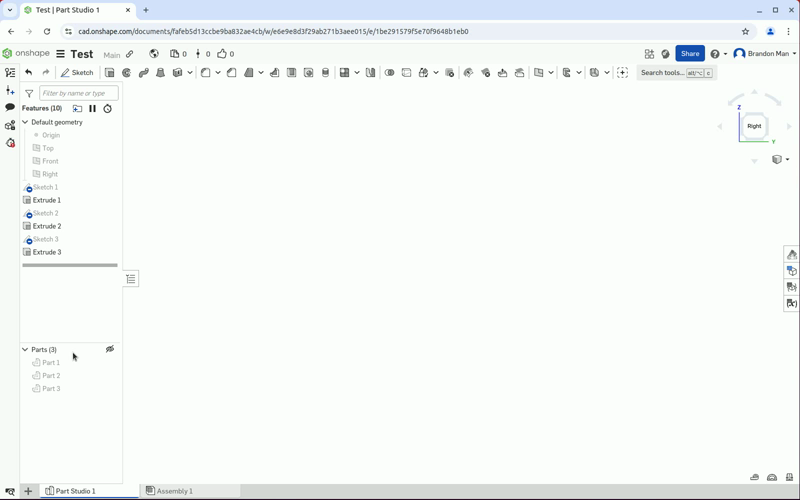
key_up(shift)
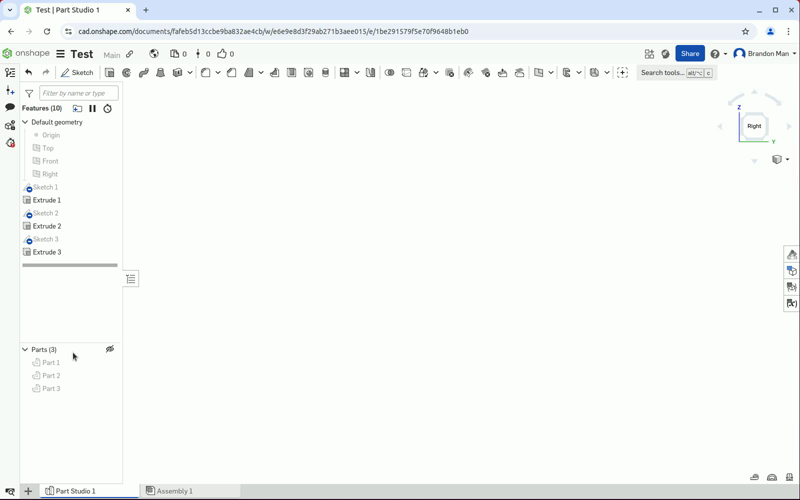
mouse_move(73, 352)
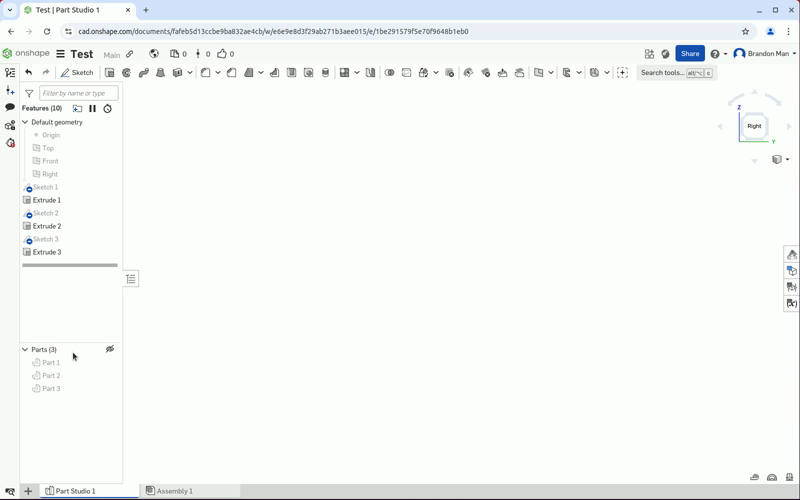
key(shift+y)
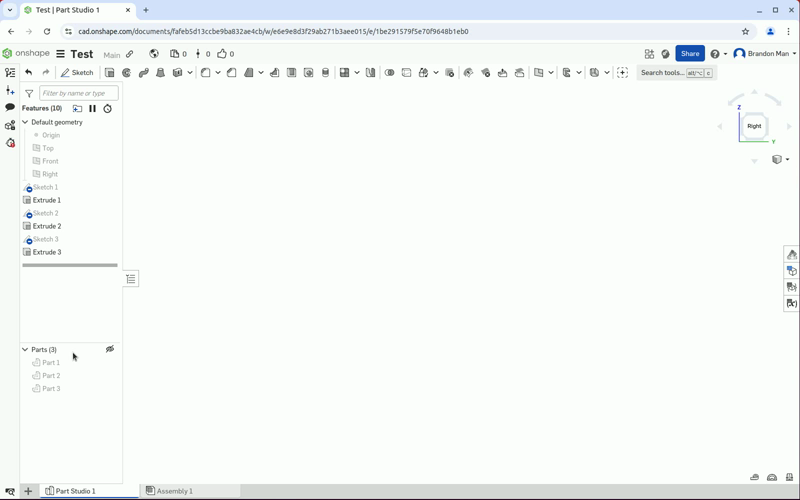
key(shift+s)
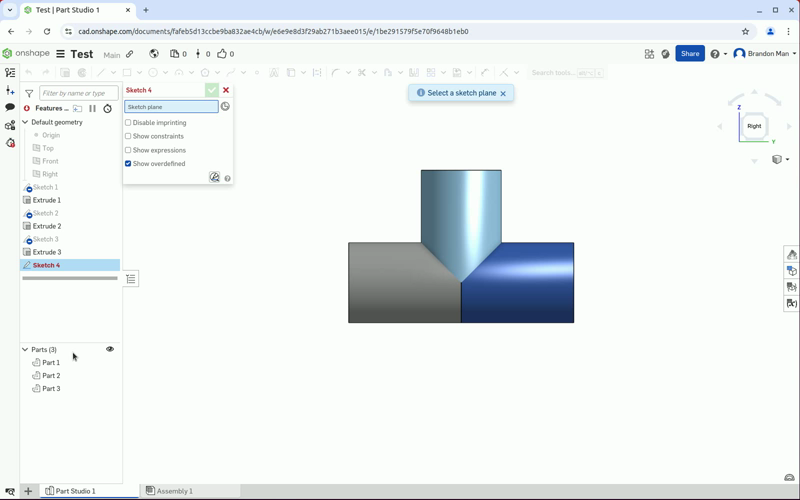
mouse_move(73, 176)
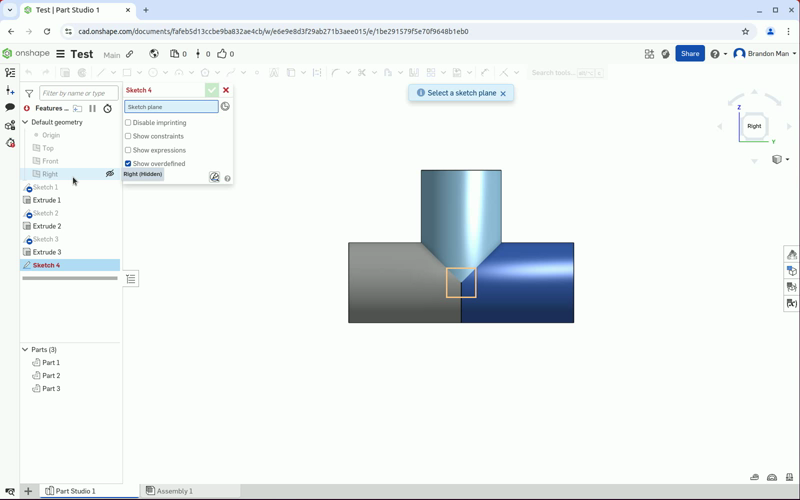
click(73, 176)
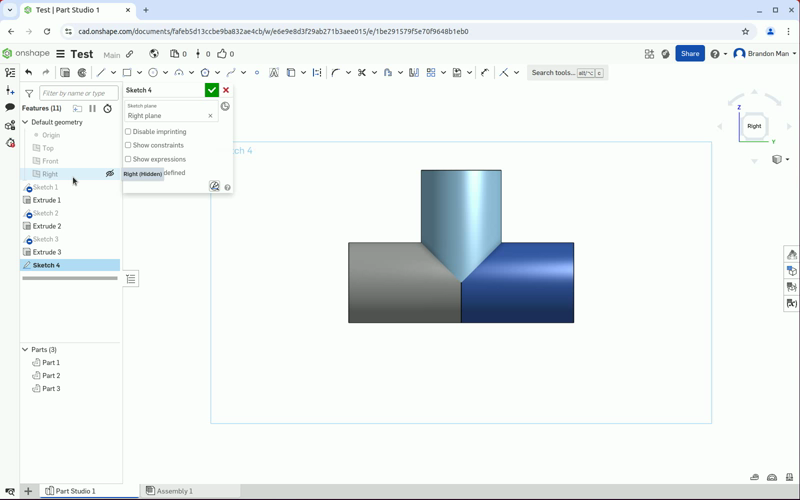
mouse_move(73, 352)
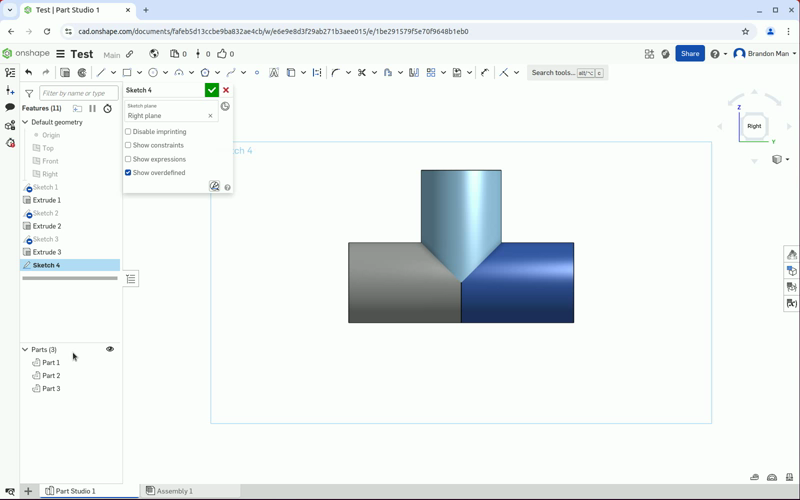
key(y)
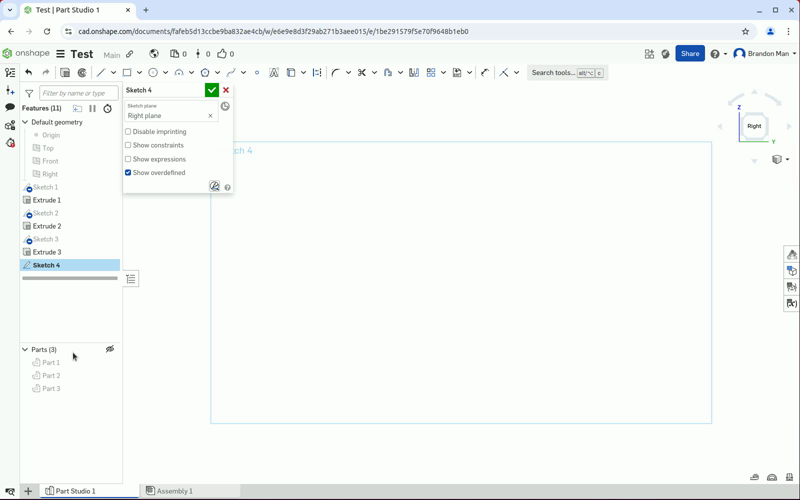
key(c)
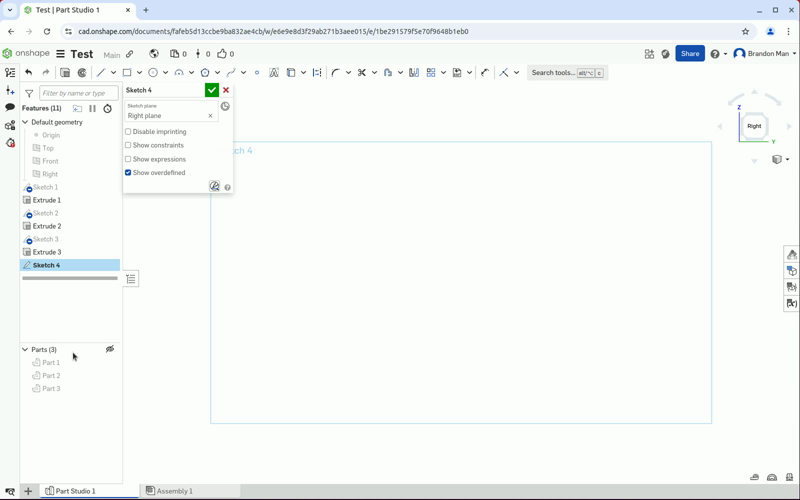
key_down(shift)
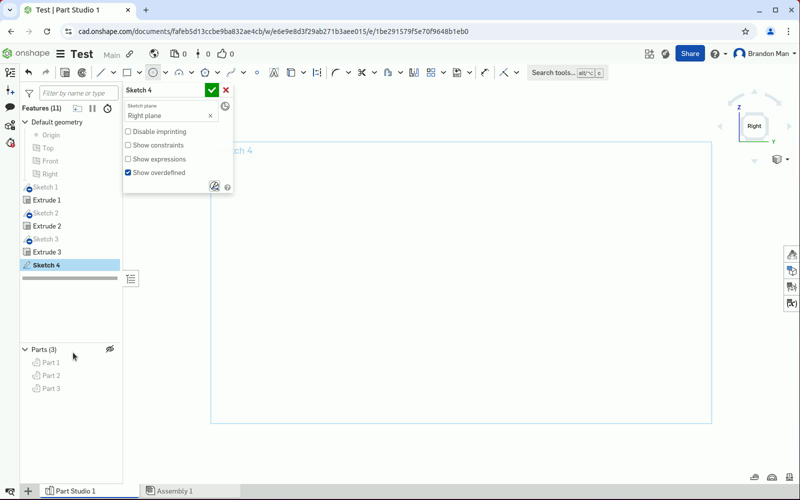
mouse_move(460, 282)
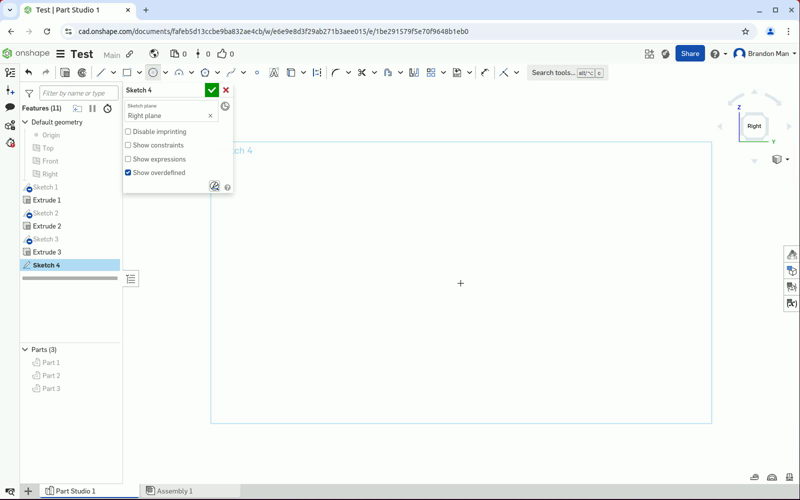
click(460, 282)
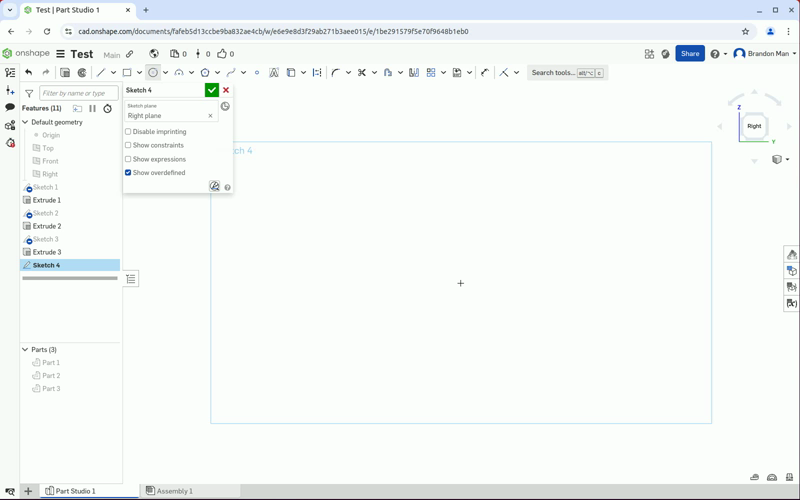
key_up(shift)
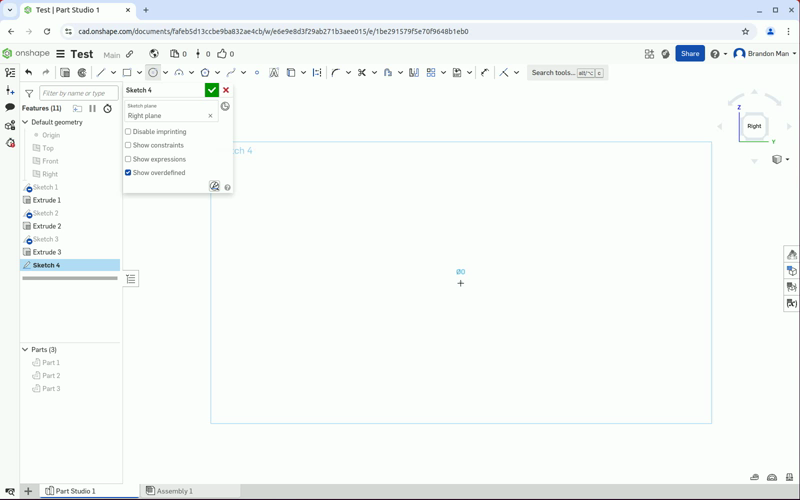
mouse_move(500, 282)
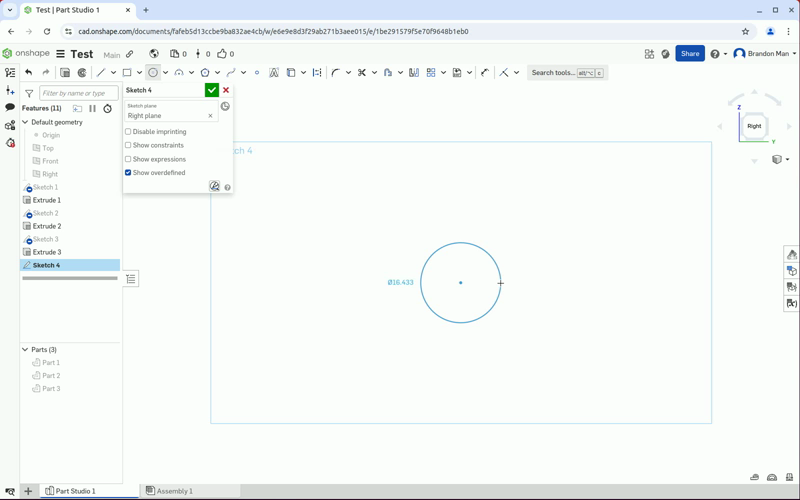
click(500, 282)
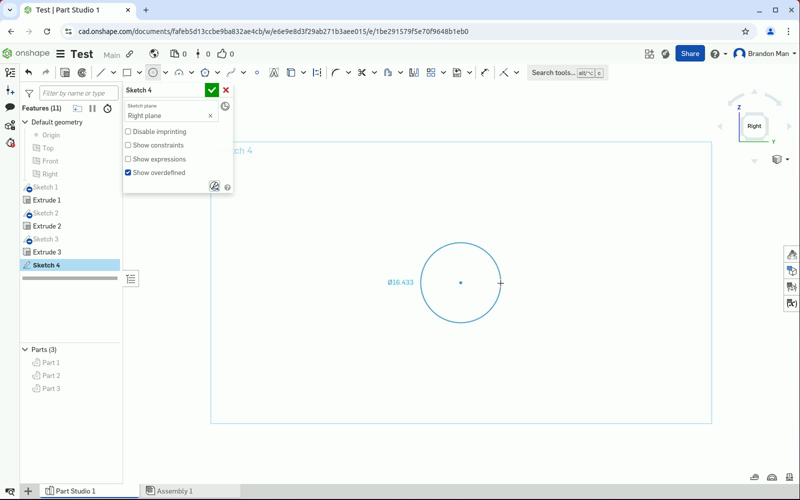
key(esc)
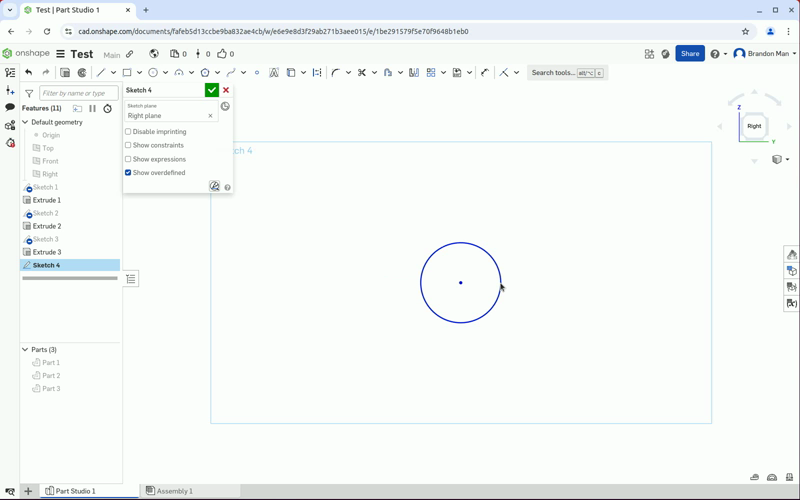
mouse_move(452, 301)
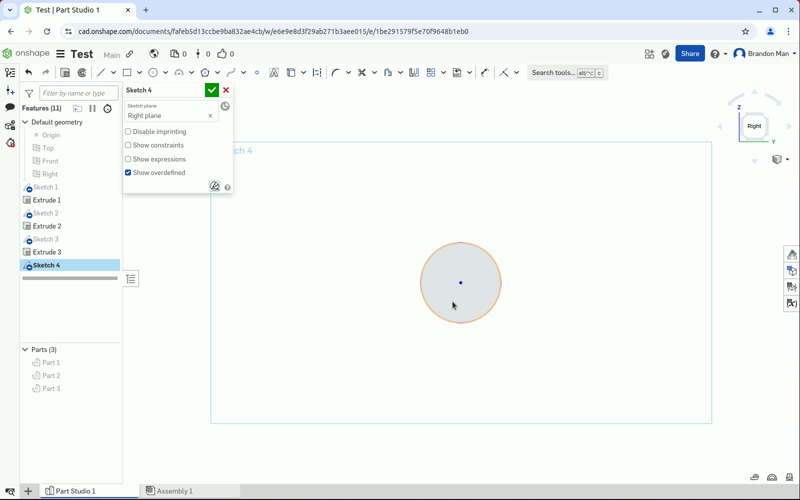
click(452, 301)
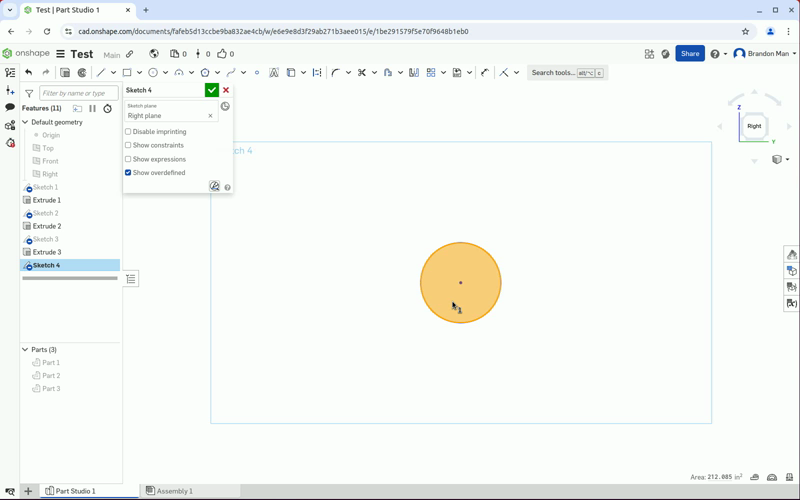
mouse_move(73, 352)
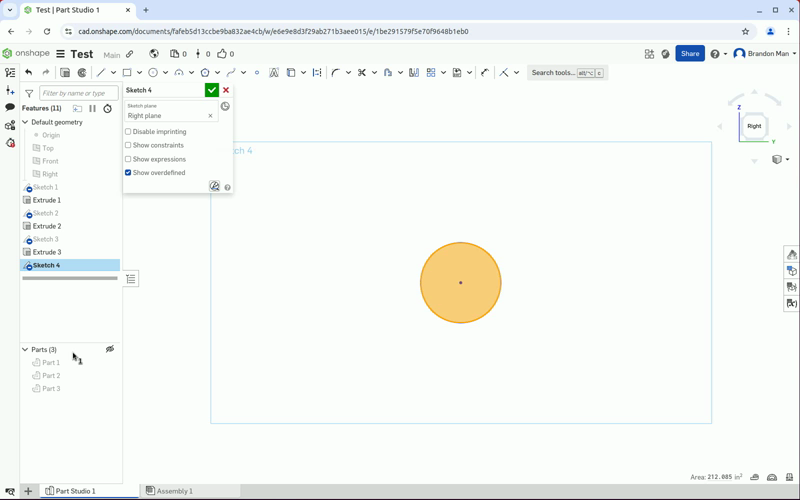
key(shift+y)
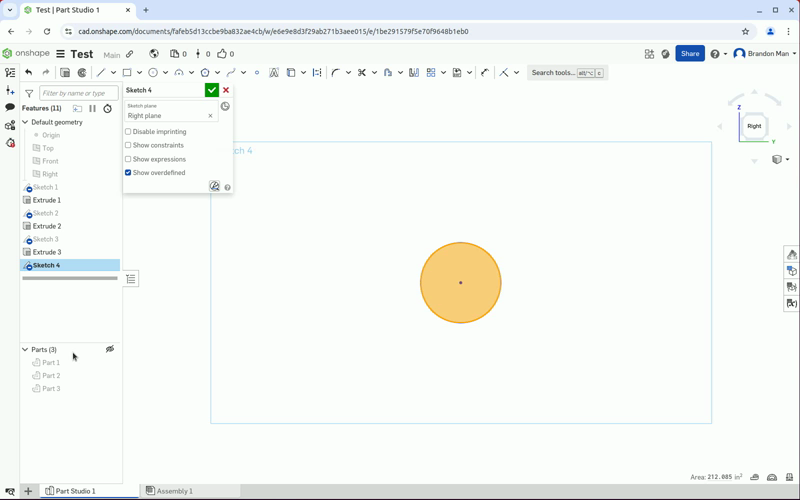
key(shift+e)
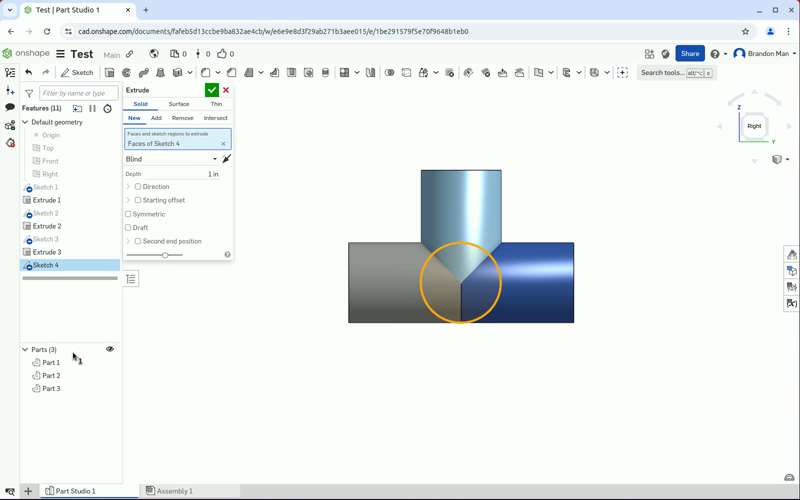
mouse_move(143, 106)
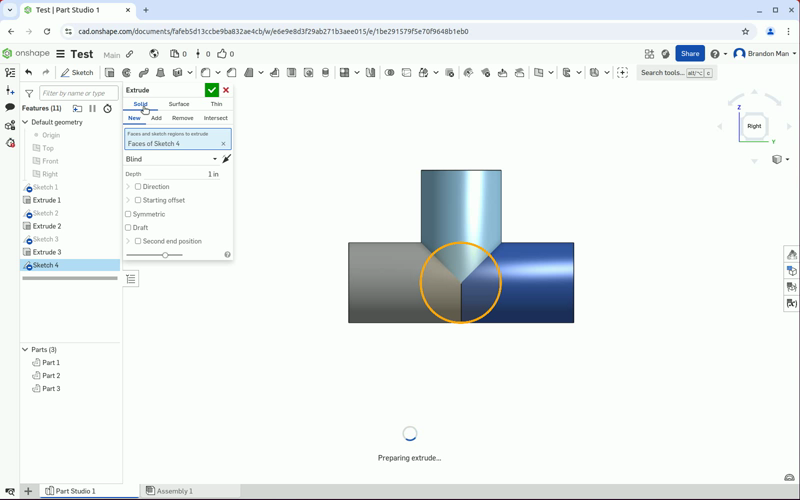
click(143, 106)
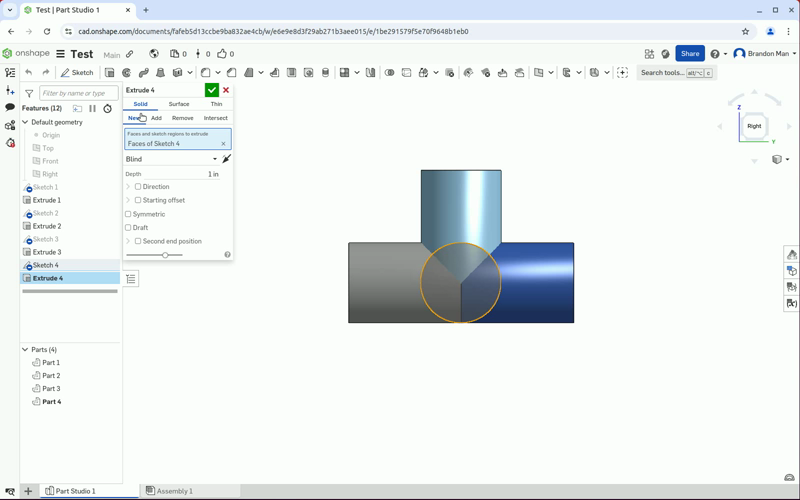
mouse_move(137, 120)
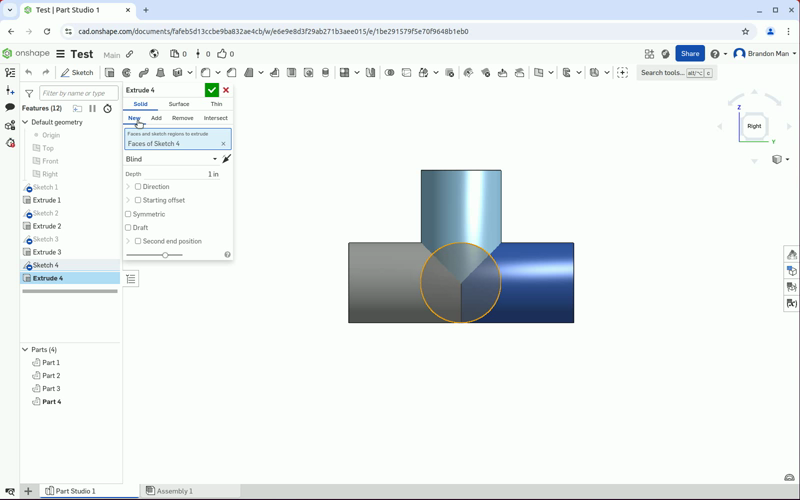
click(137, 120)
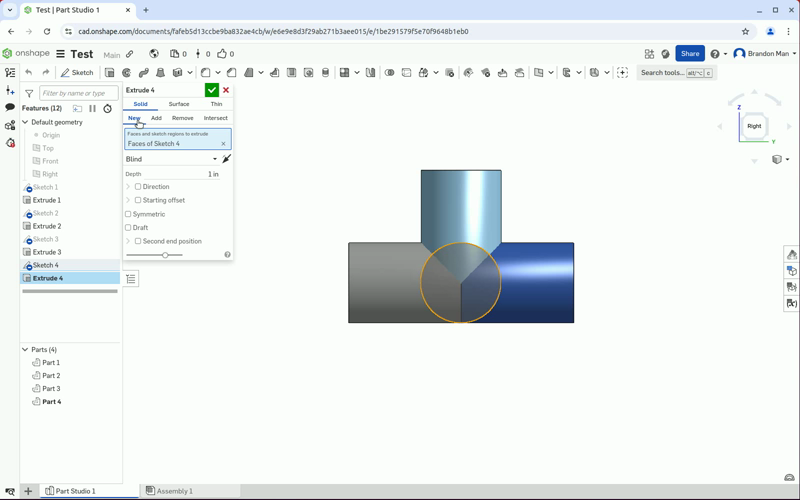
key(tab, 4)
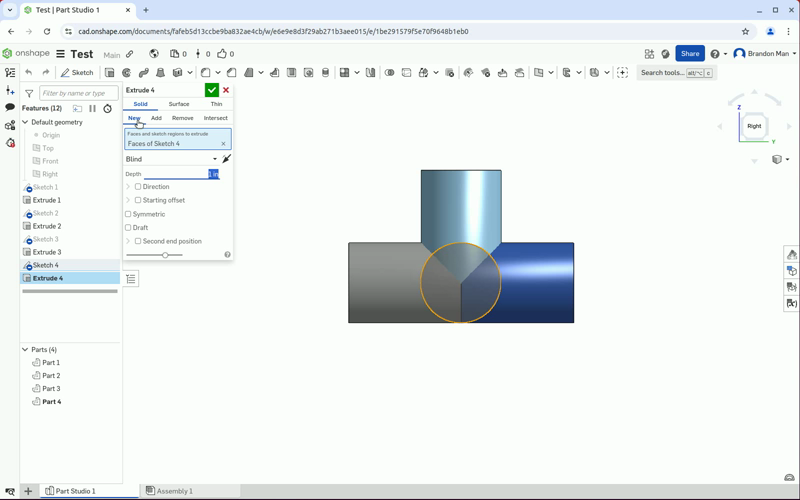
text(23.108)
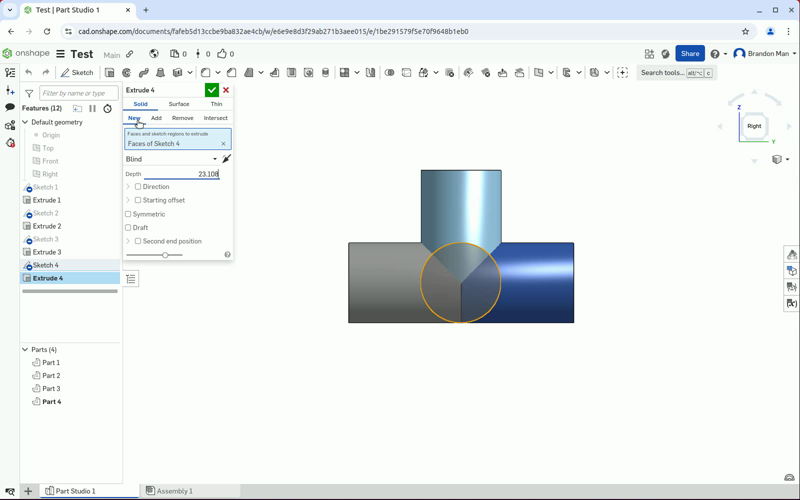
key(enter)
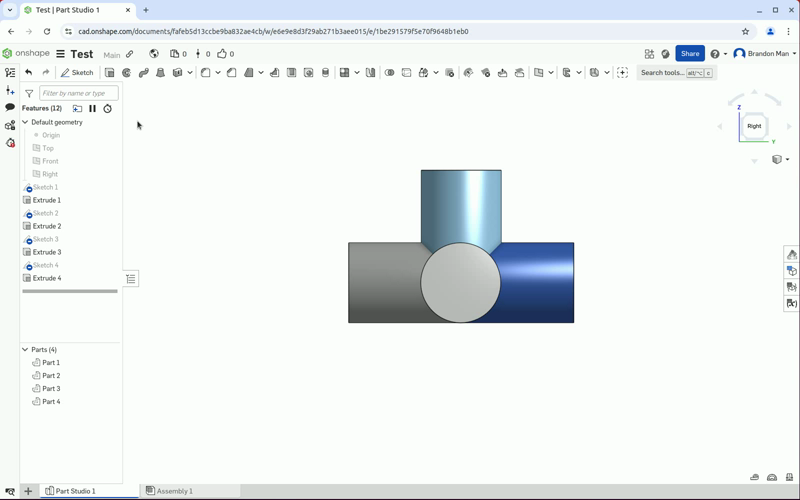
key(shift+h)
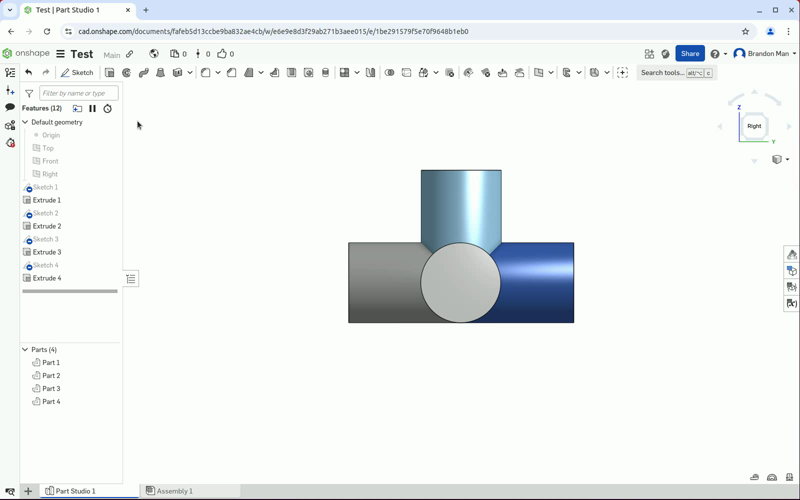
key(shift+h)
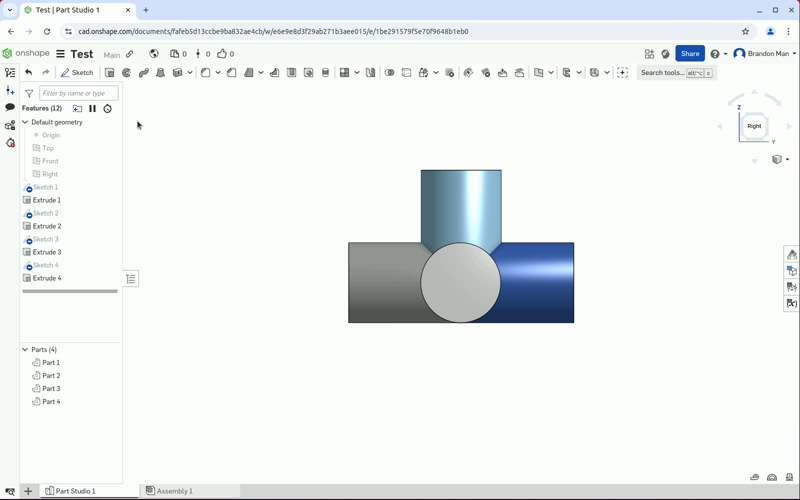
mouse_move(73, 189)
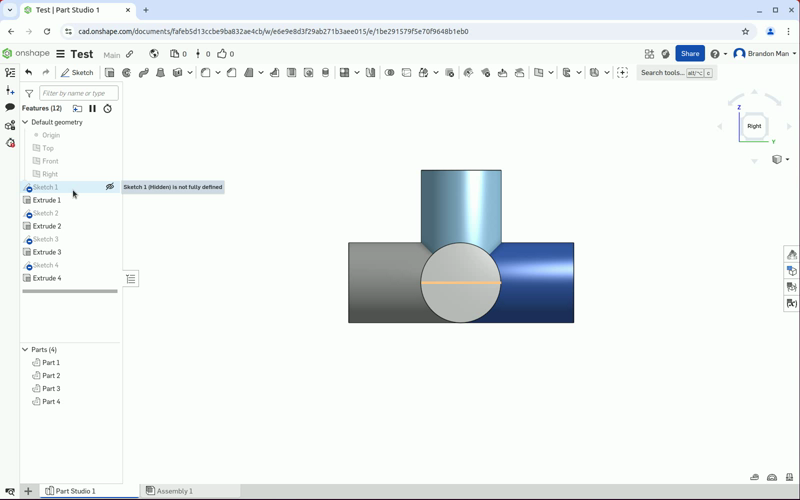
click(73, 189)
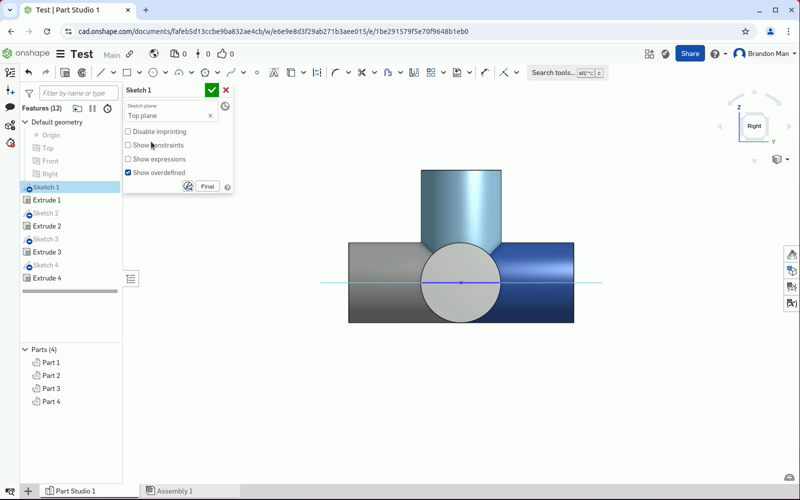
mouse_move(229, 92)
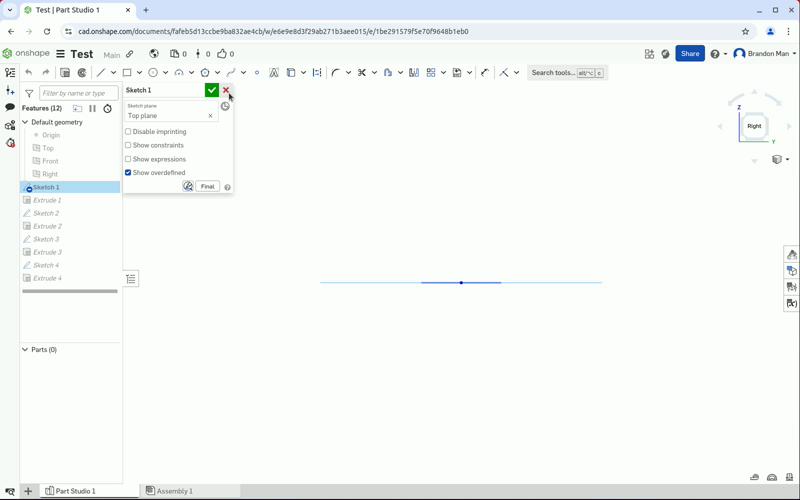
click(229, 92)
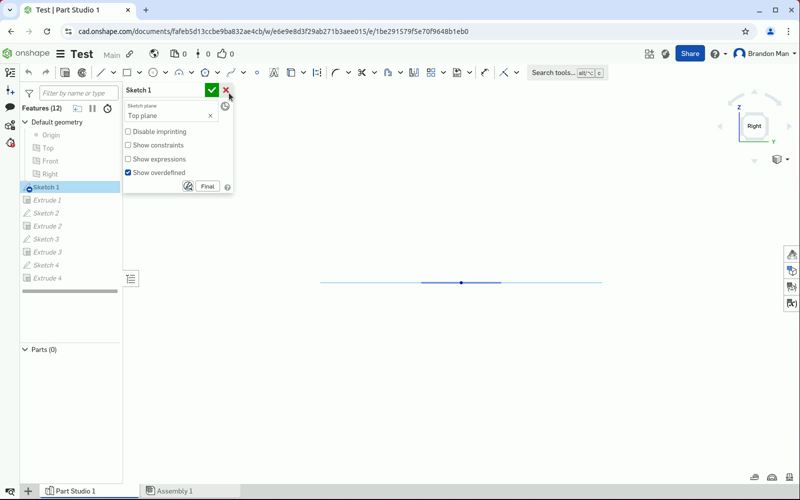
key(shift+s)
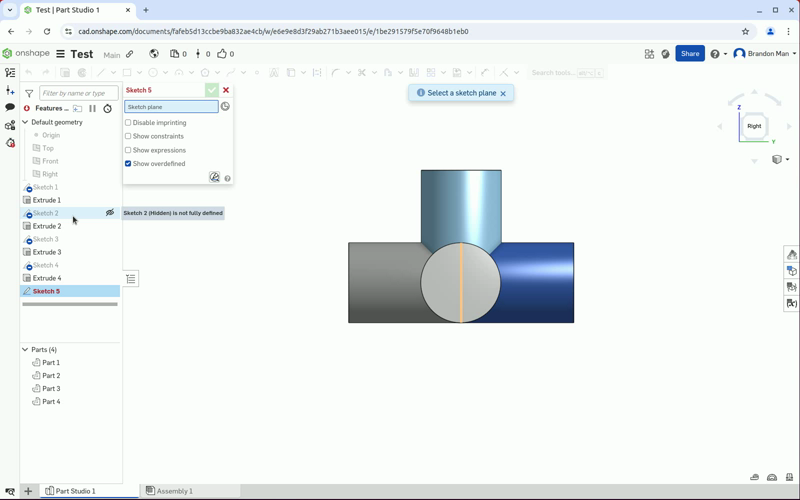
scroll(3)
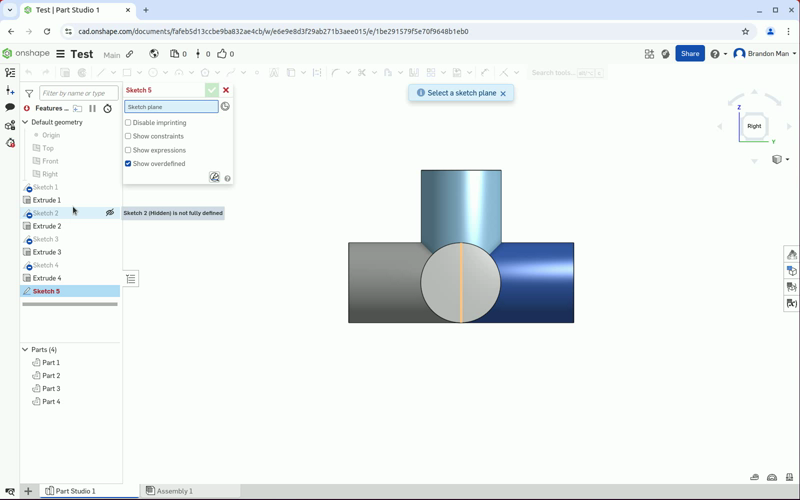
mouse_move(73, 176)
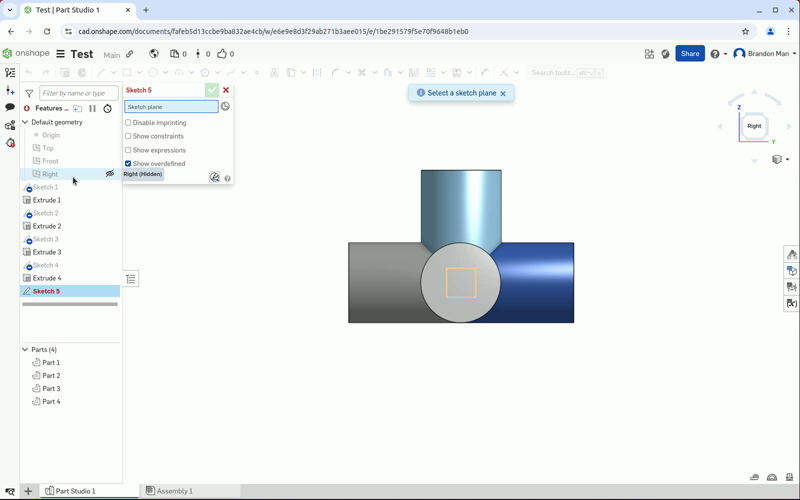
click(73, 176)
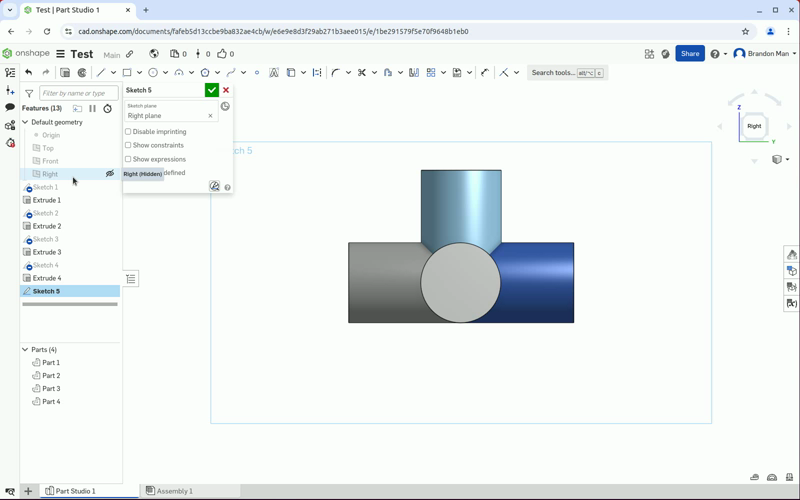
mouse_move(73, 352)
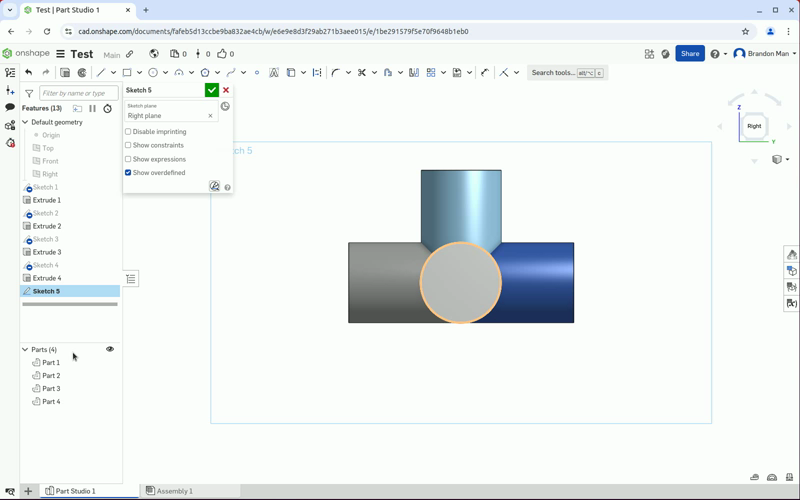
key(y)
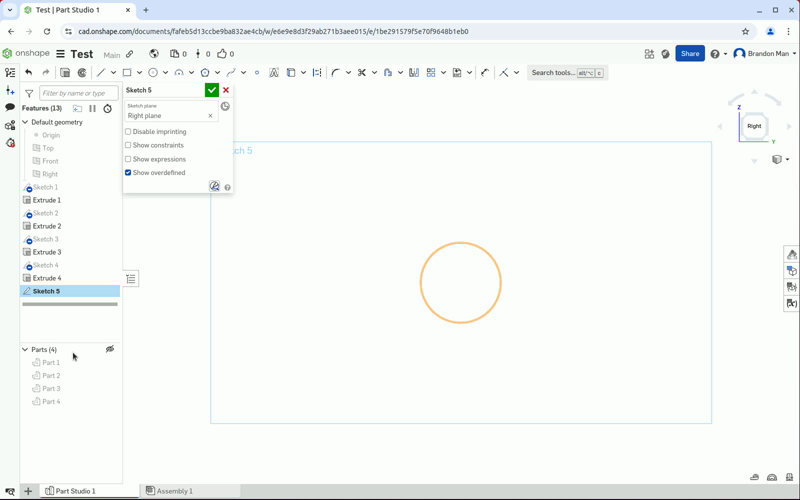
key(c)
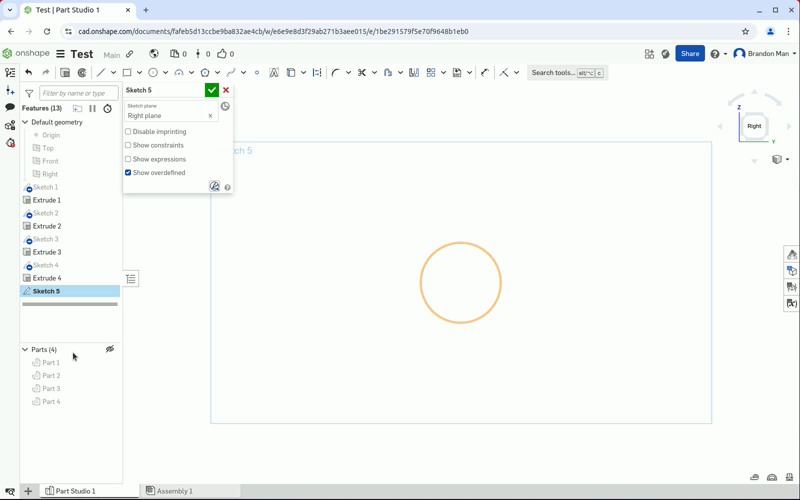
key_down(shift)
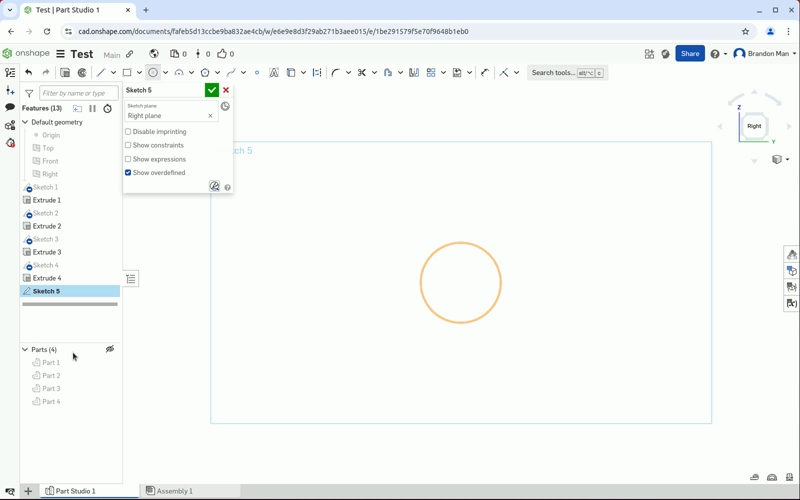
mouse_move(460, 282)
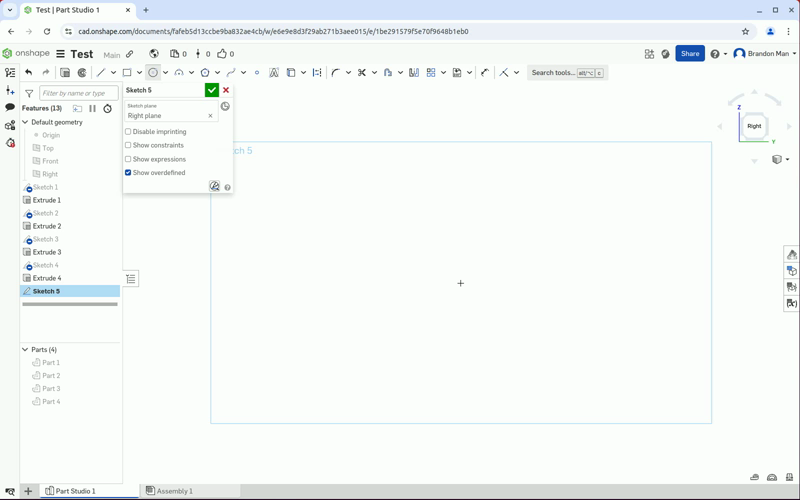
click(460, 282)
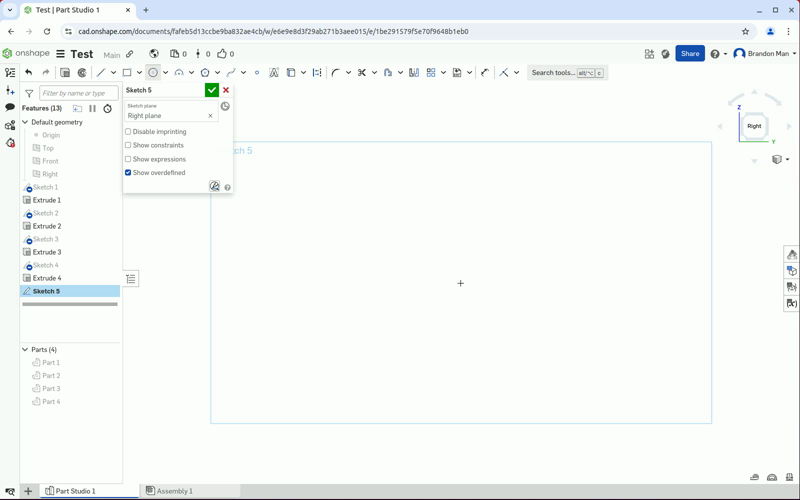
key_up(shift)
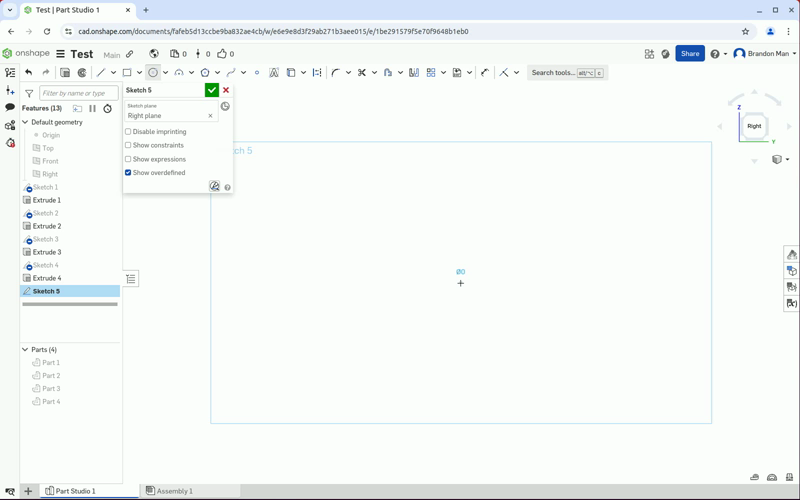
mouse_move(500, 282)
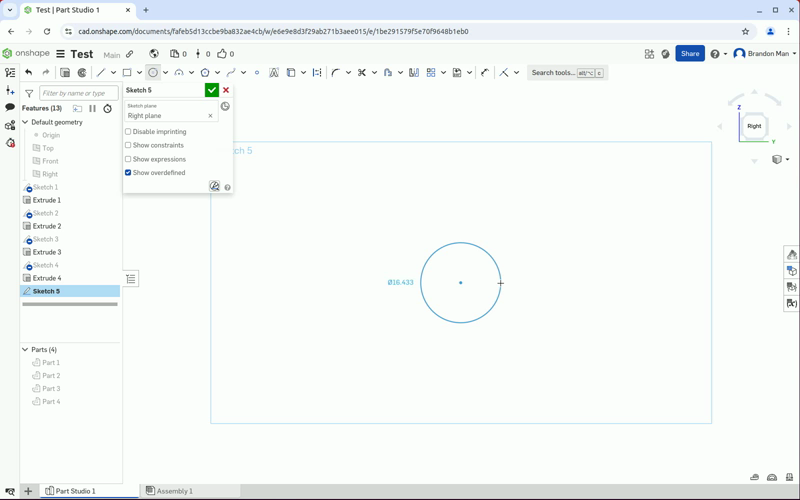
click(500, 282)
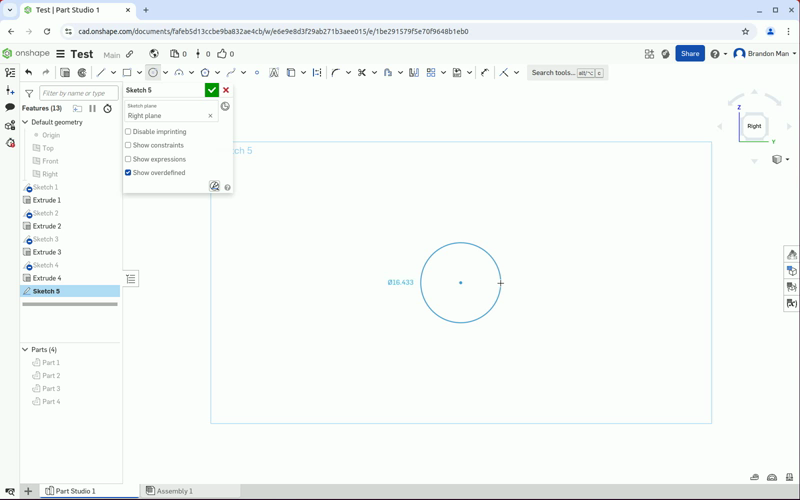
key(esc)
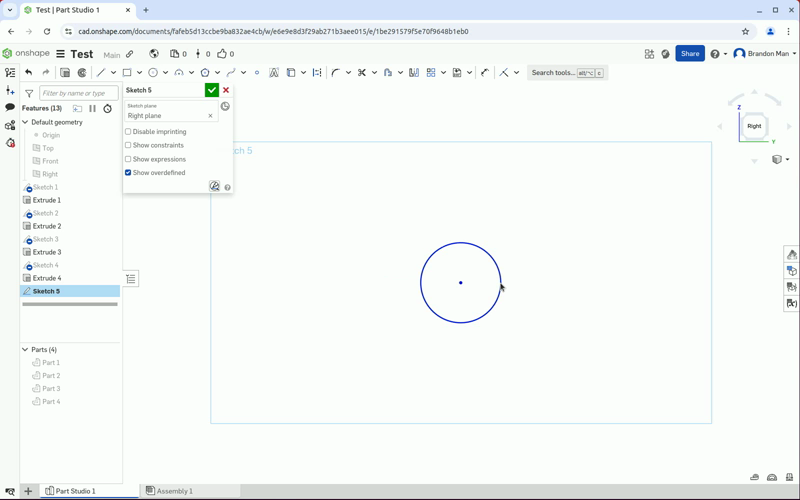
mouse_move(486, 303)
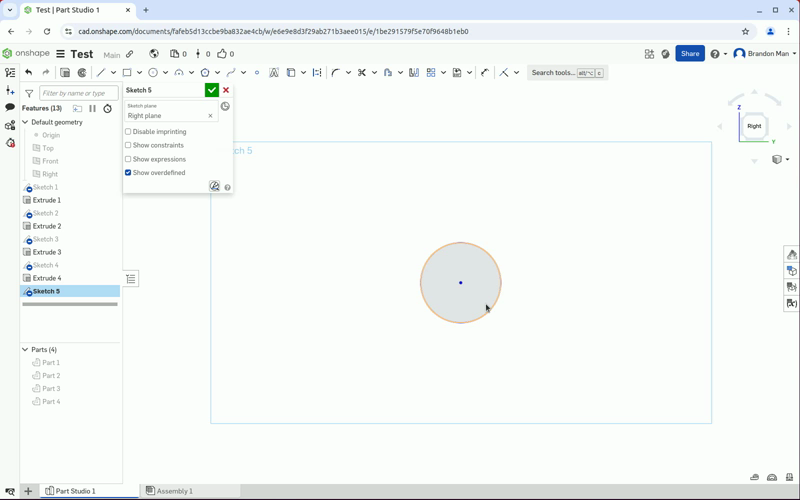
click(486, 303)
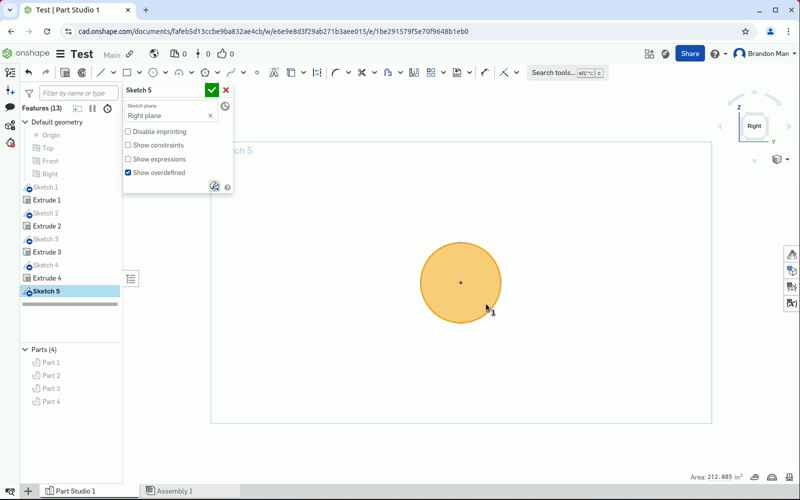
mouse_move(73, 352)
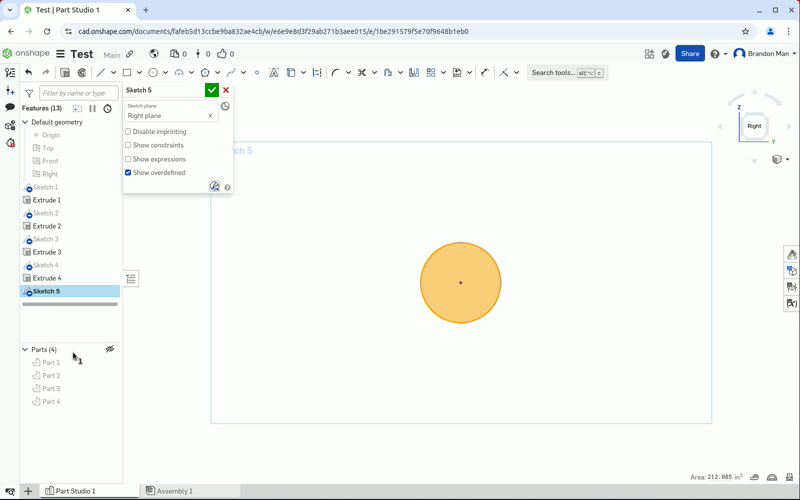
key(shift+y)
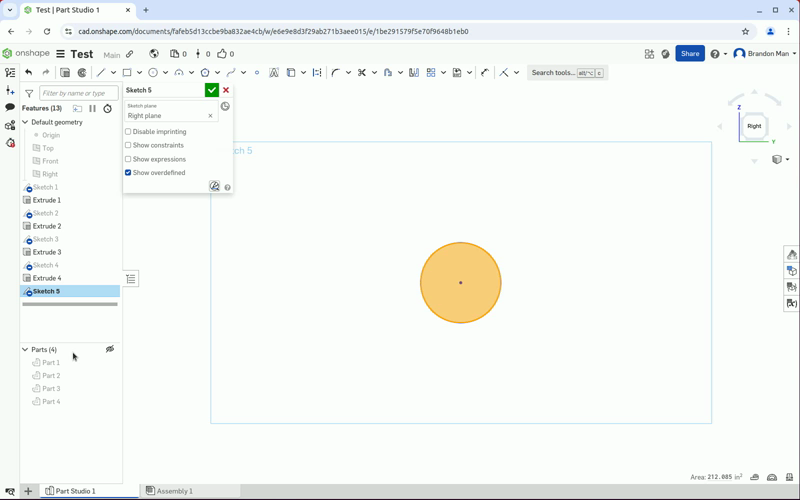
key(shift+e)
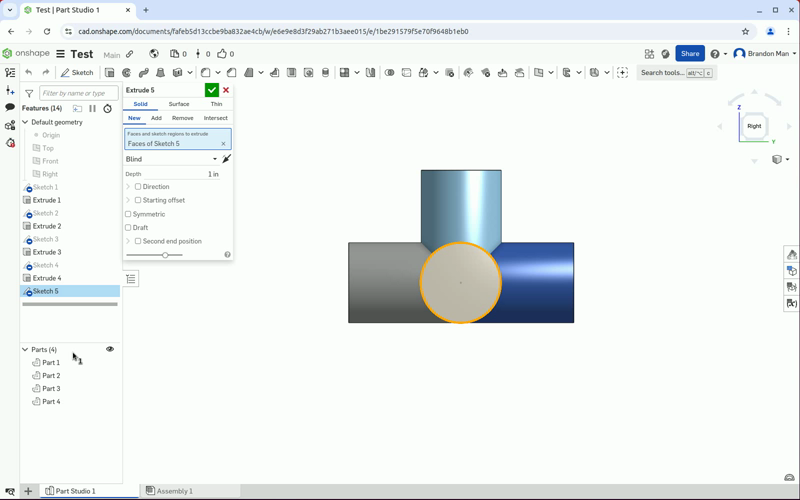
mouse_move(143, 106)
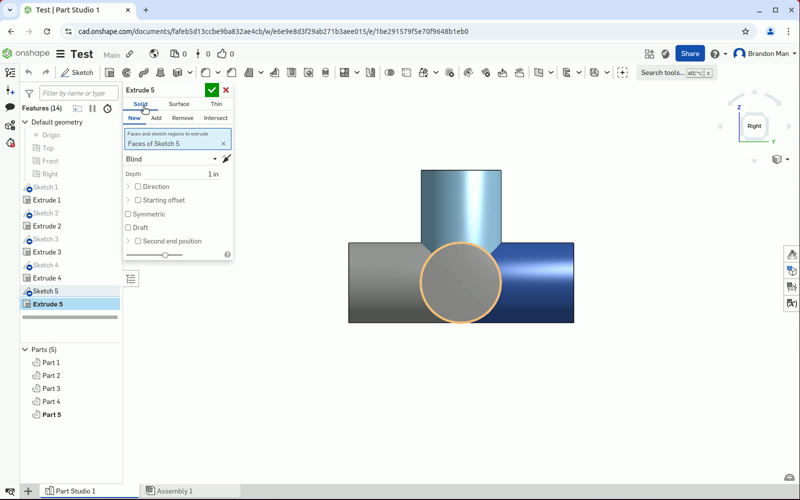
click(143, 106)
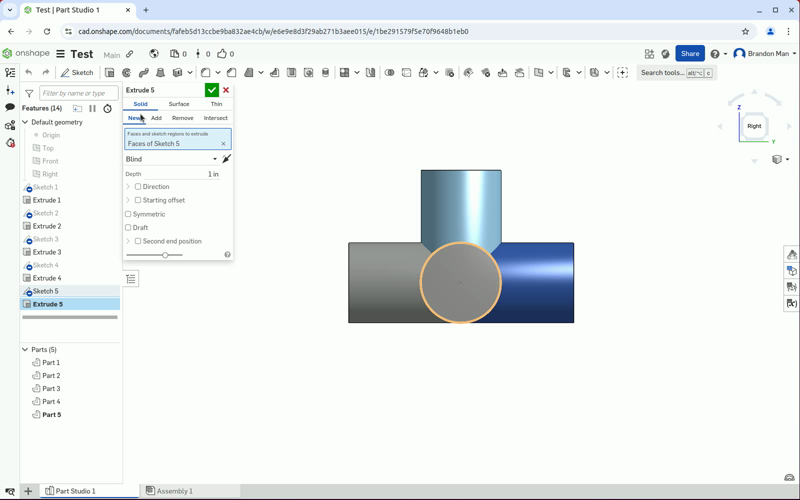
mouse_move(137, 120)
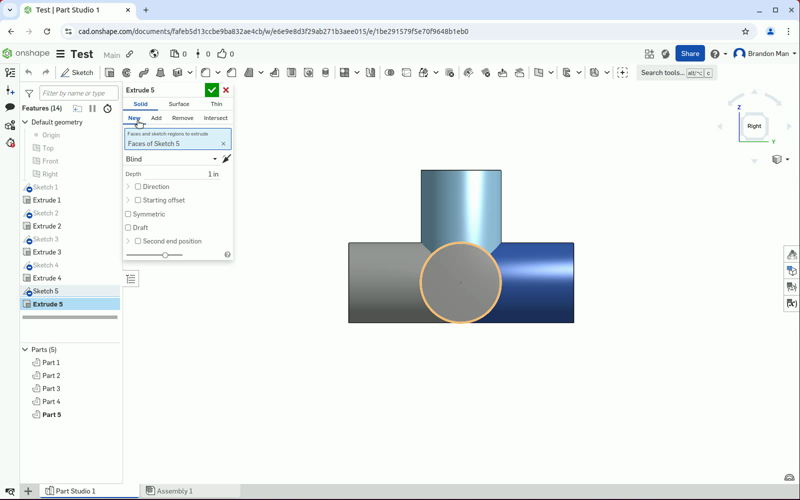
click(137, 120)
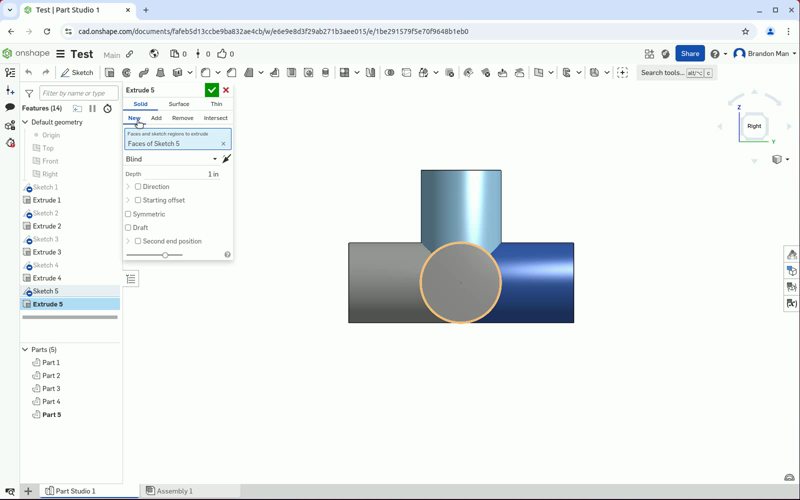
key(tab, 4)
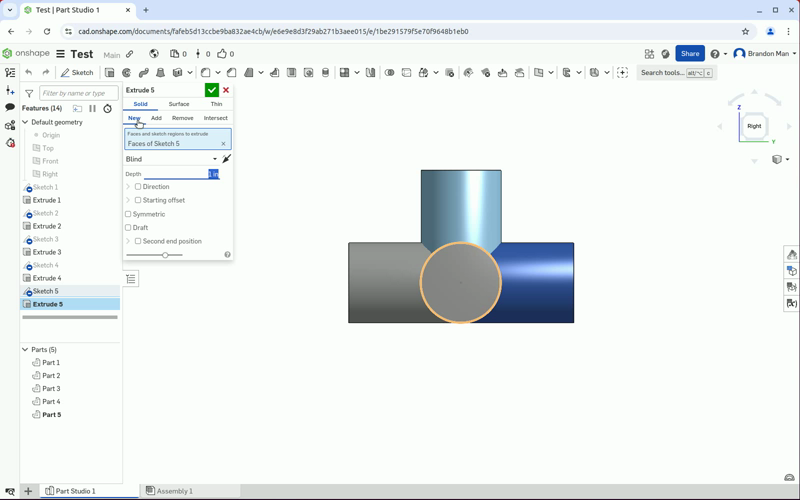
text(-23.108)
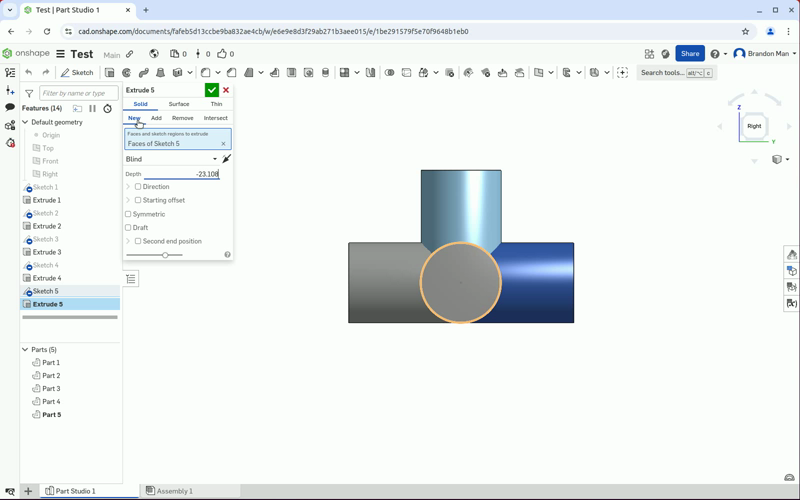
key(enter)
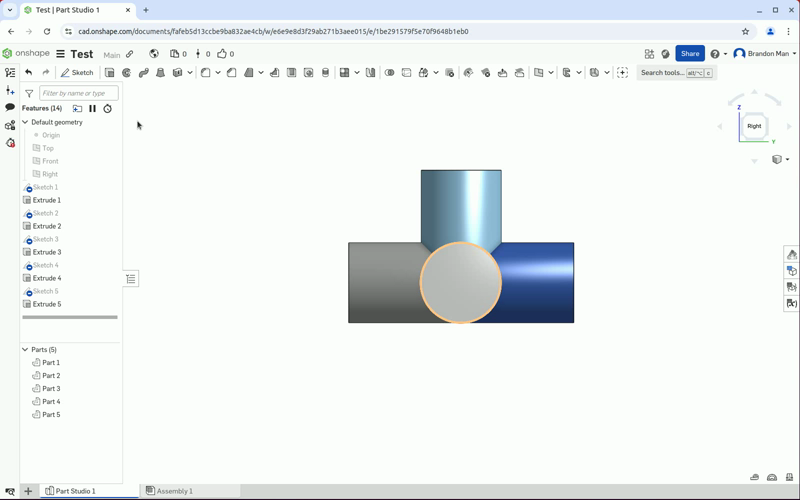
key(shift+h)
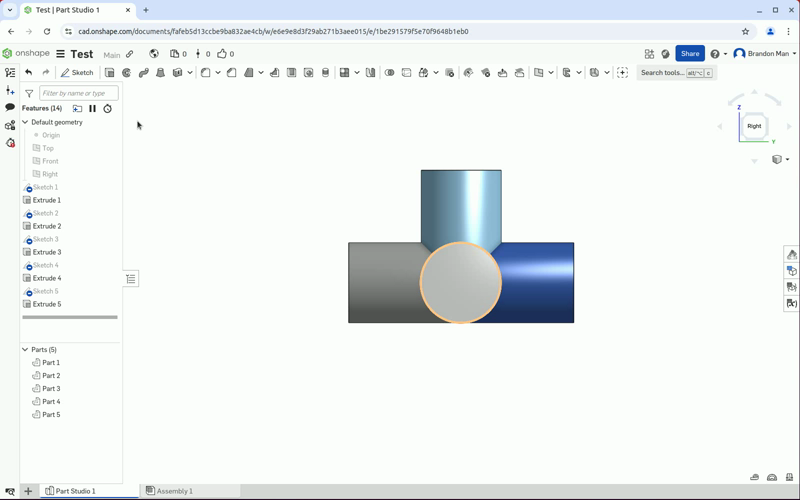
key(shift+h)
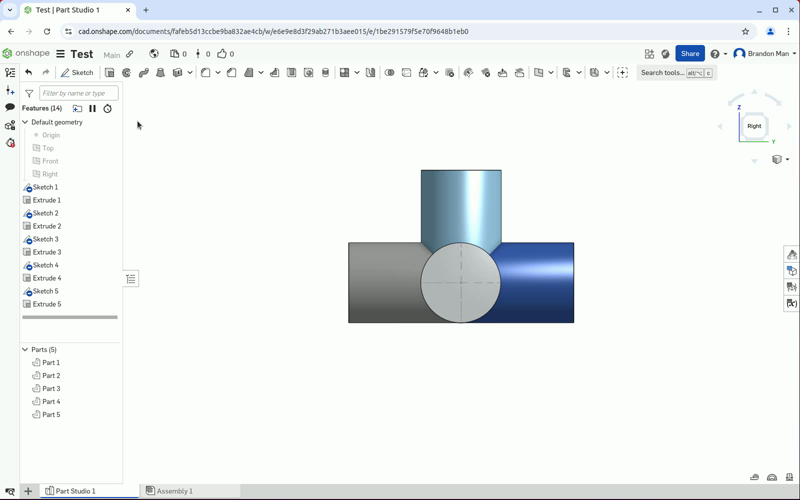
key(shift+7)
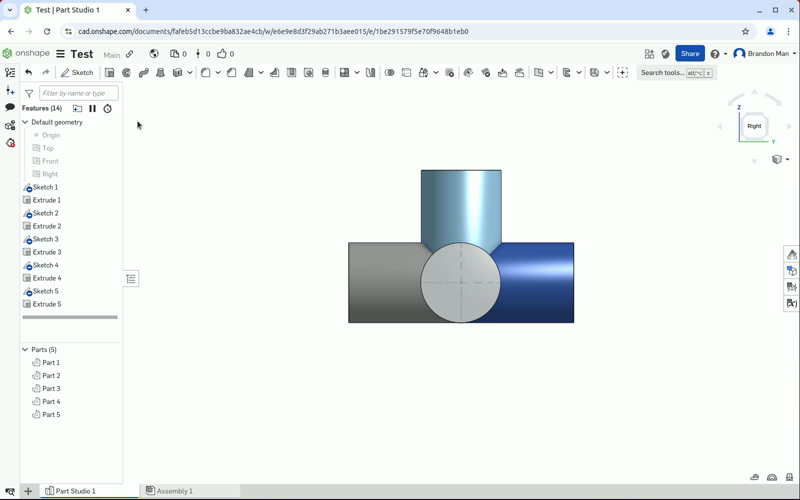
key(right, 2)
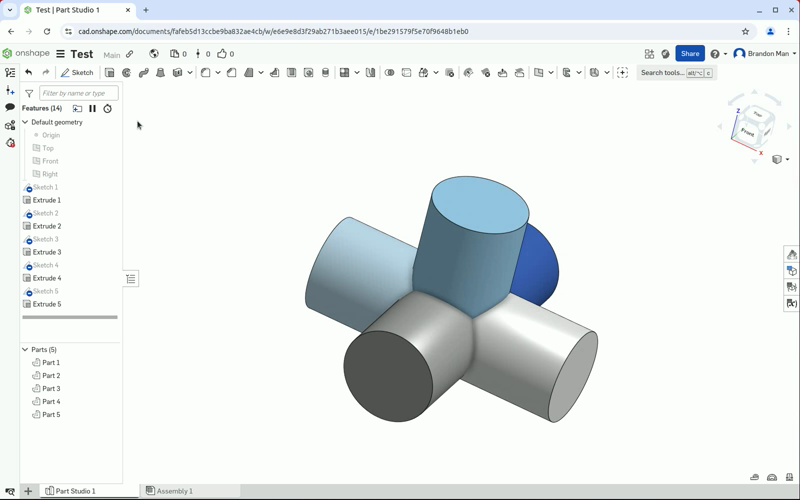
key(down, 2)
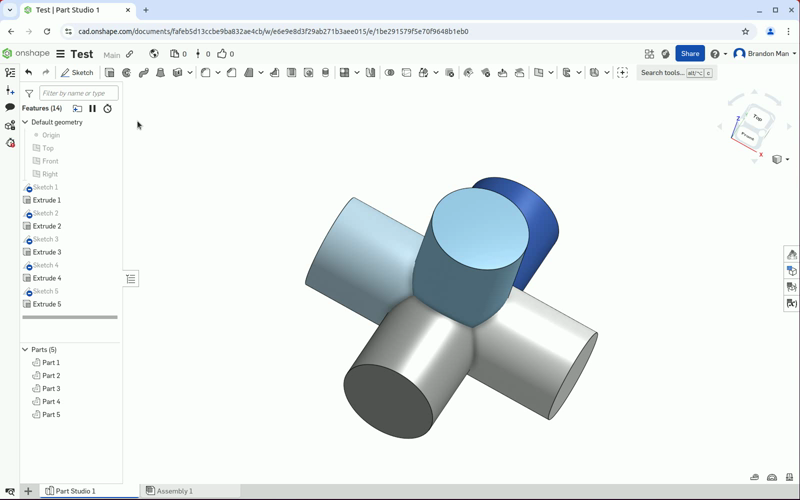
key(up, 2)
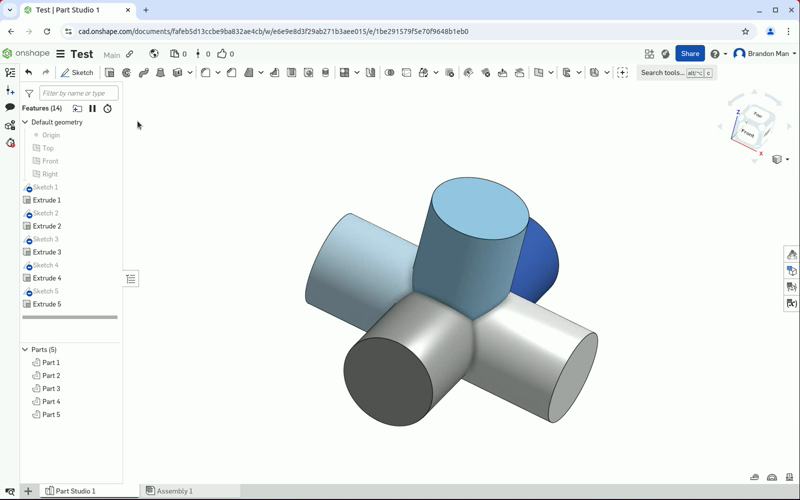
key(left, 2)
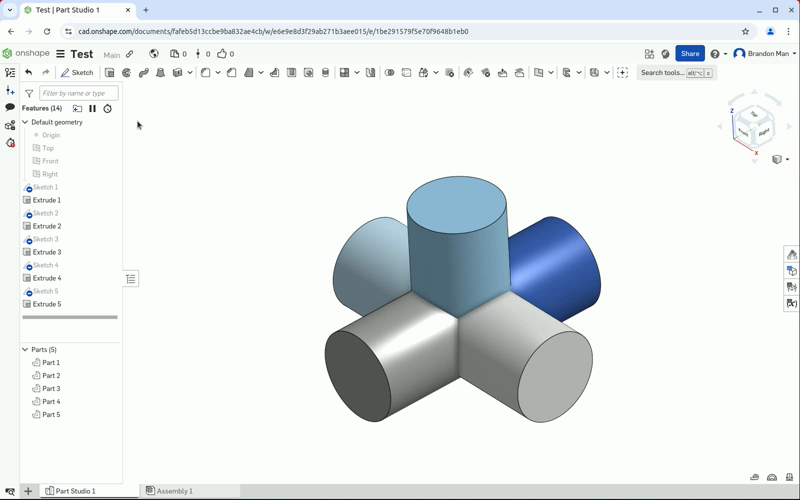
mouse_move(73, 189)
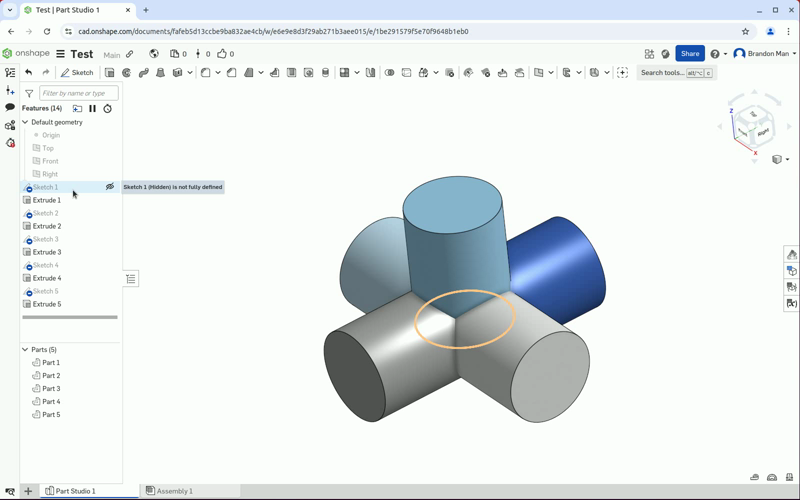
click(73, 189)